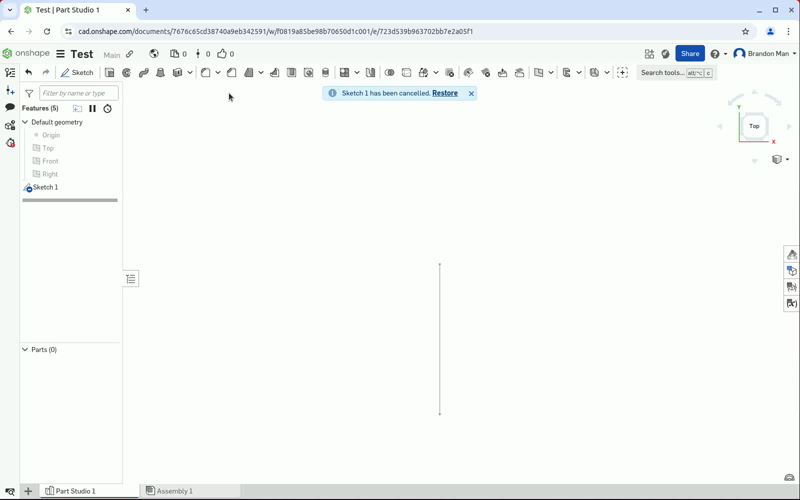
key(shift+h)
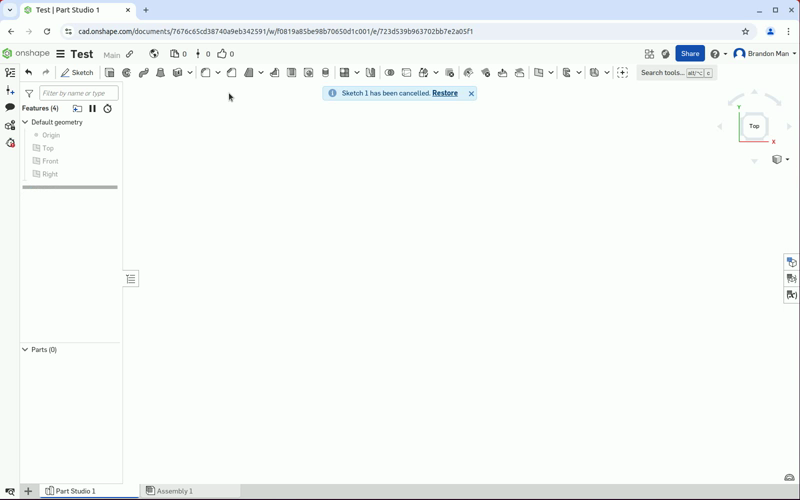
mouse_move(73, 352)
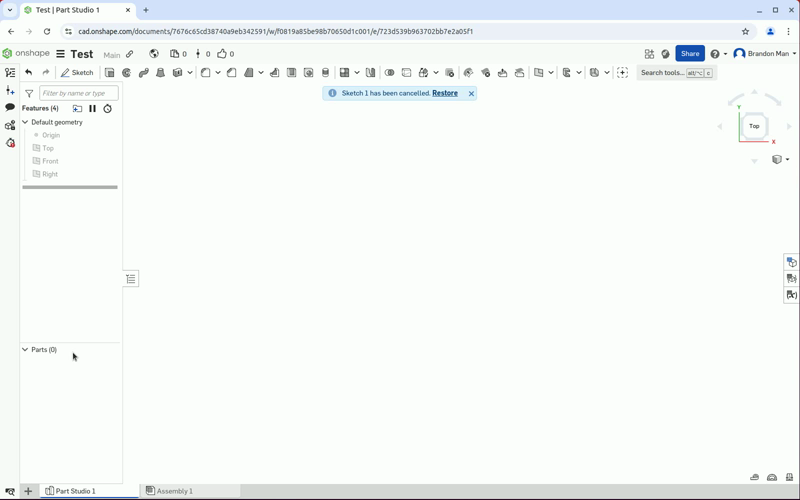
key(y)
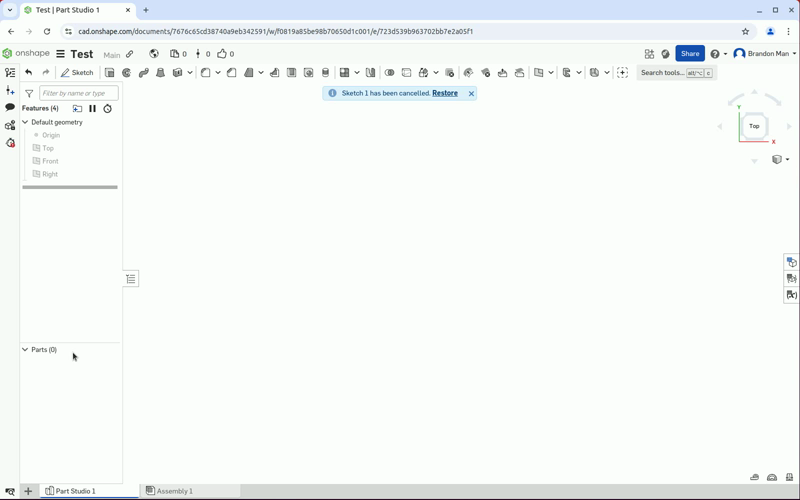
key(shift+p)
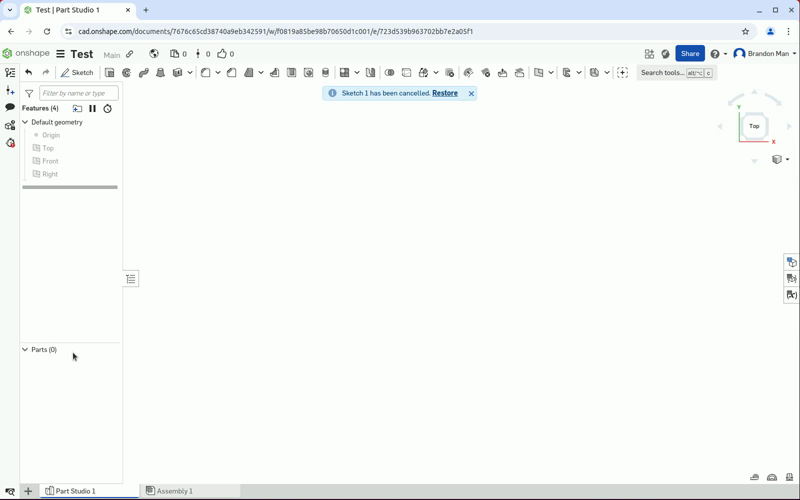
key(space)
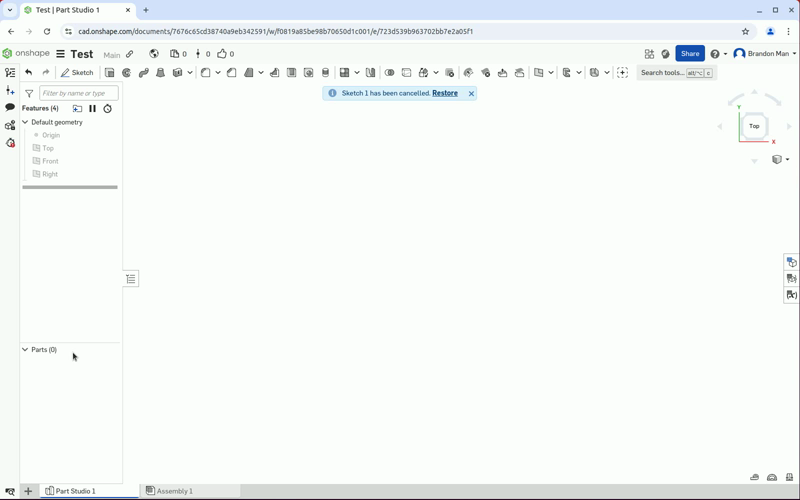
key_down(shift)
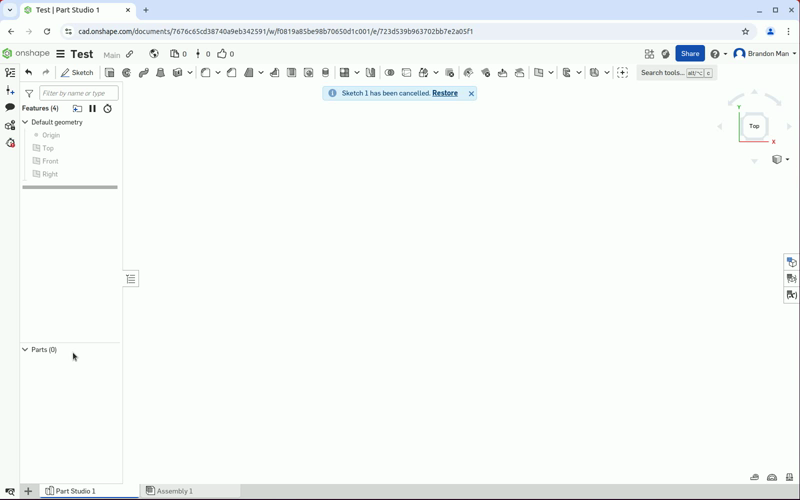
key(up)
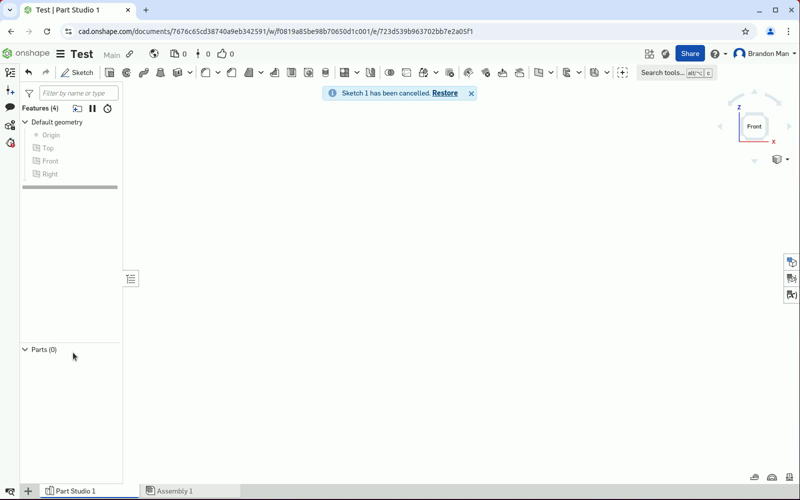
key_up(shift)
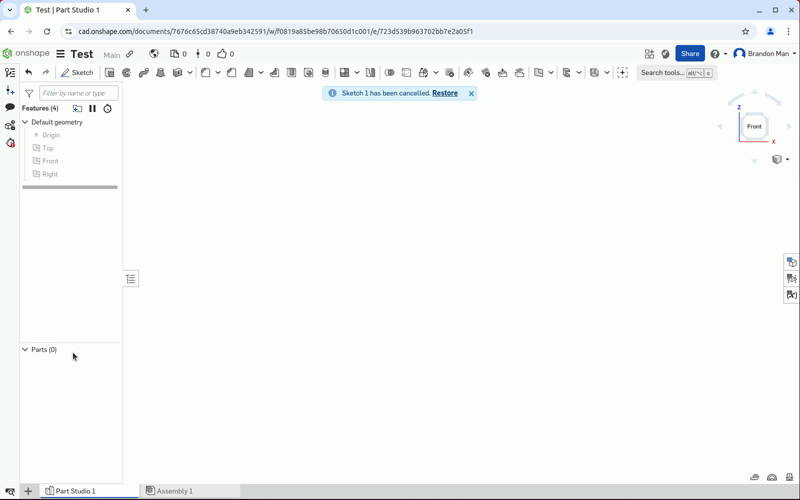
key(space)
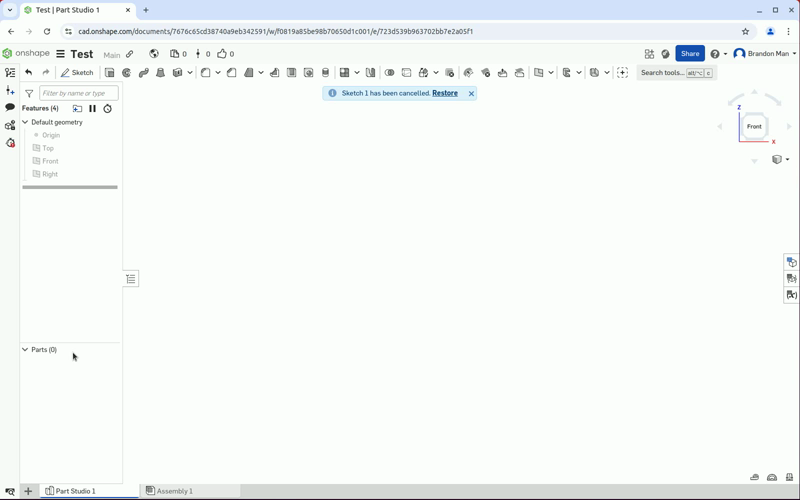
key_down(shift)
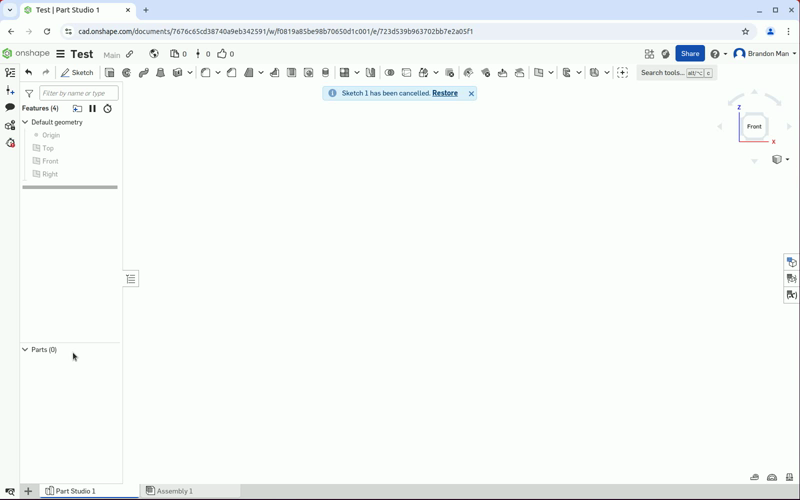
key(left)
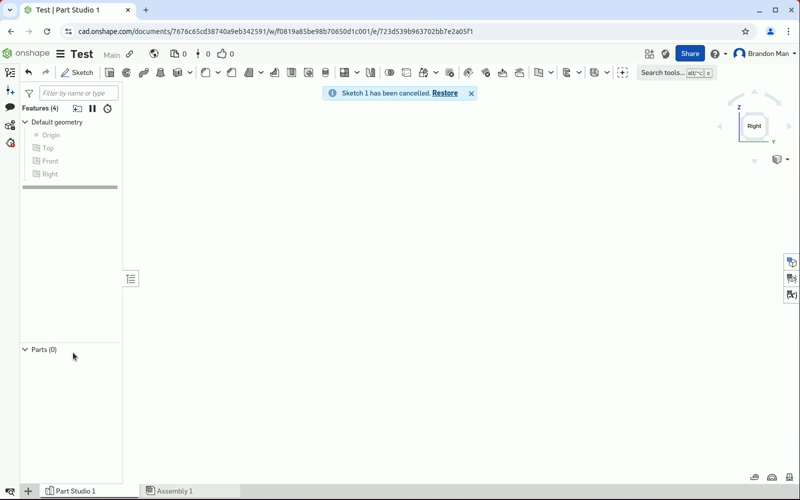
key_up(shift)
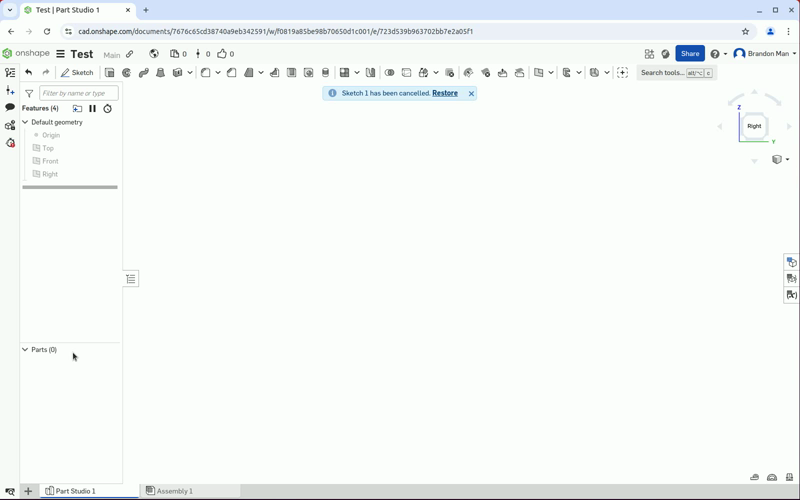
mouse_move(73, 352)
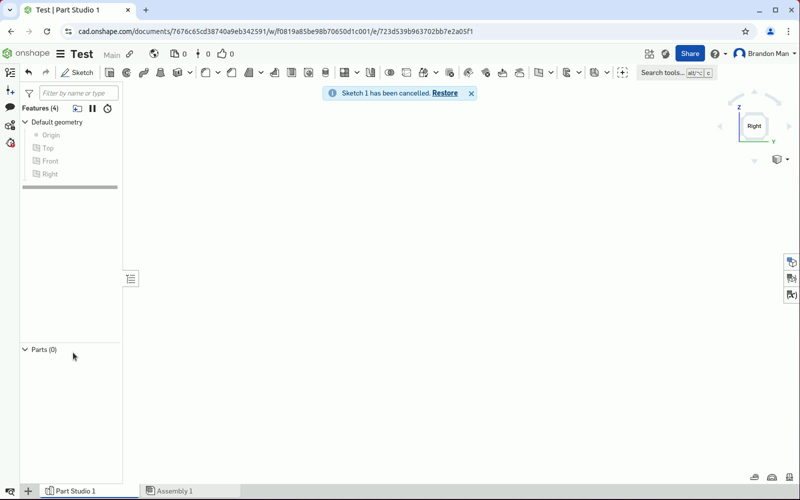
key(shift+y)
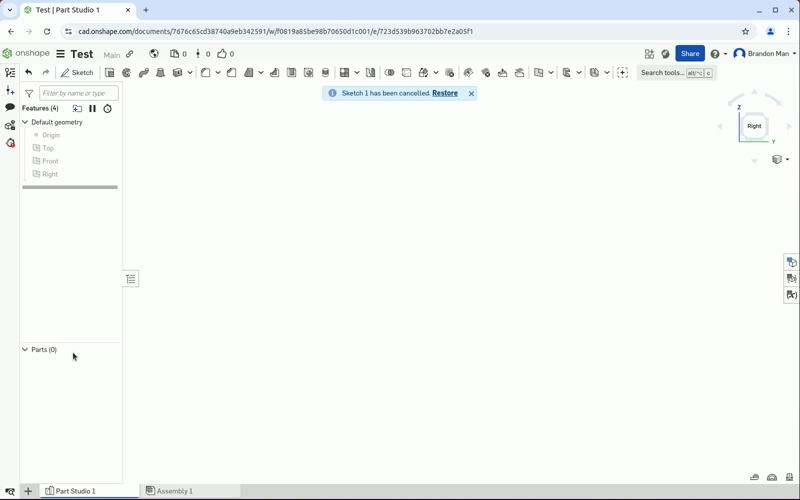
key(shift+s)
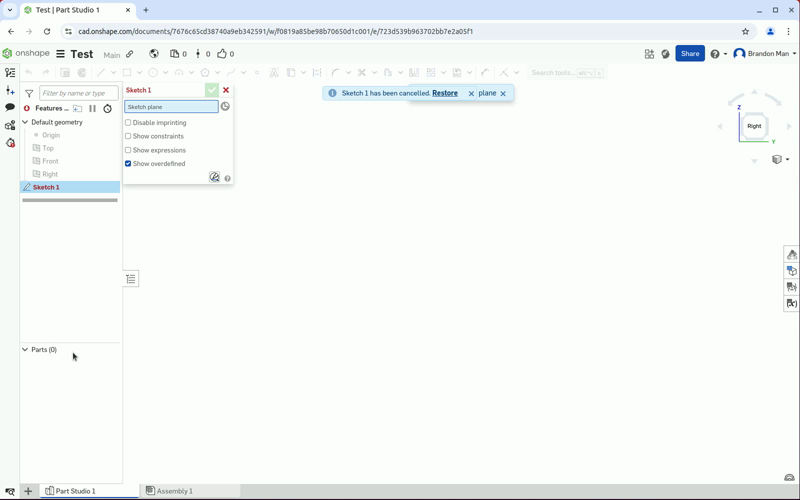
mouse_move(73, 176)
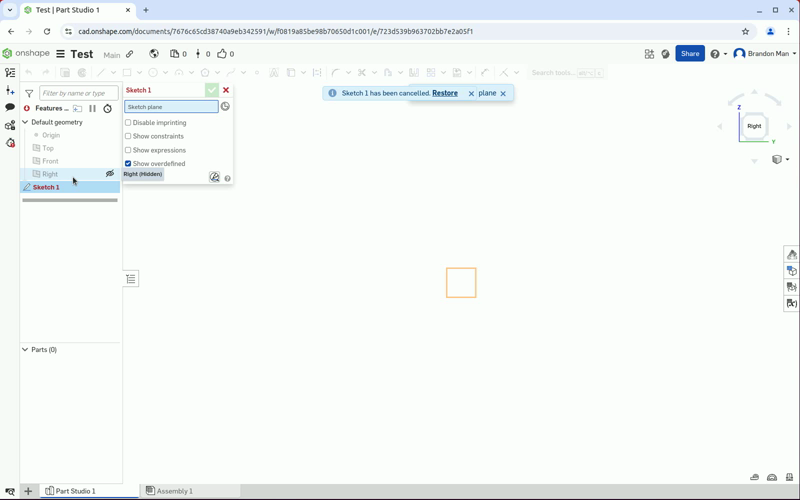
click(73, 176)
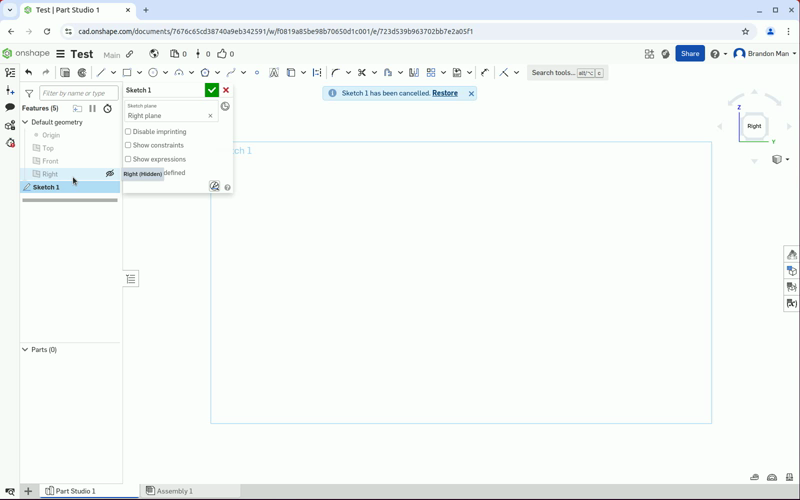
mouse_move(73, 352)
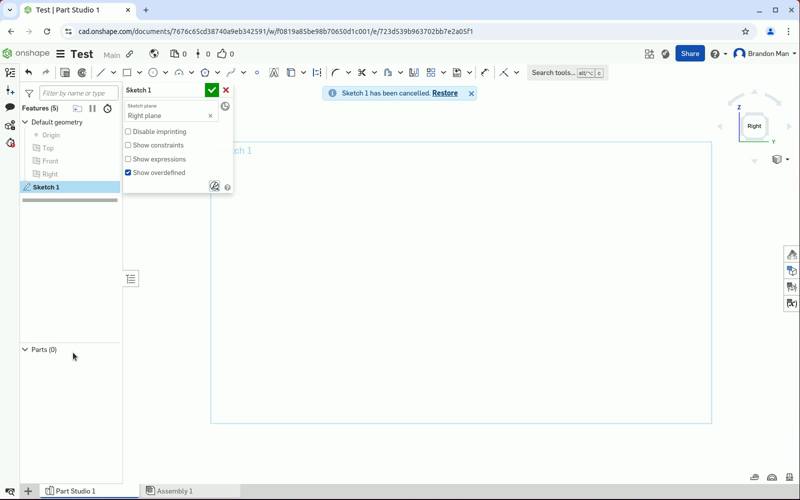
key(y)
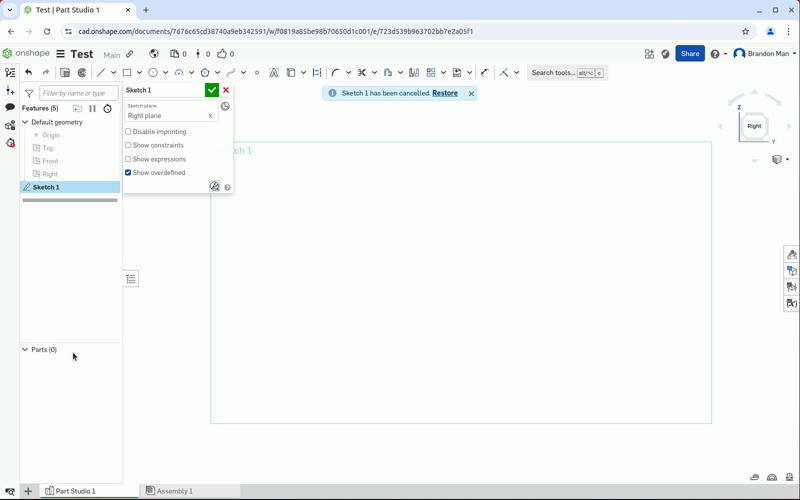
key(c)
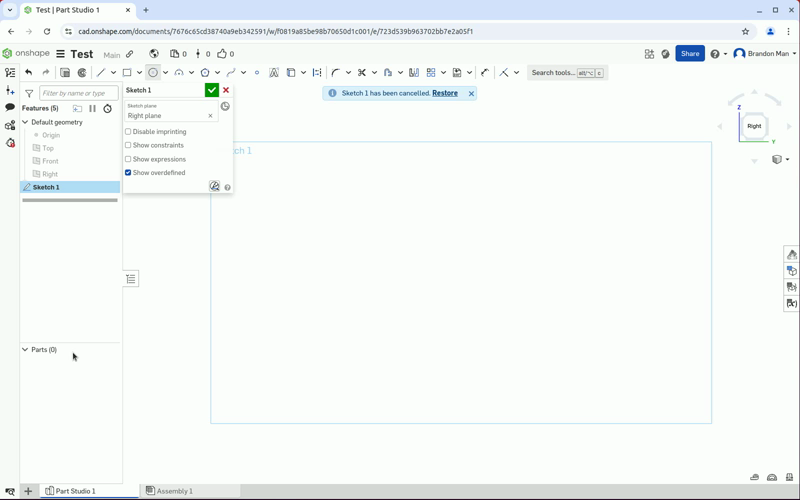
key_down(shift)
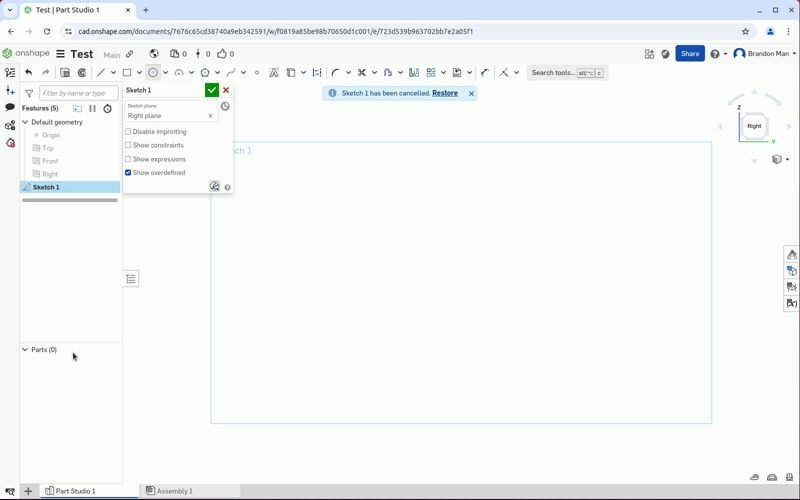
mouse_move(408, 282)
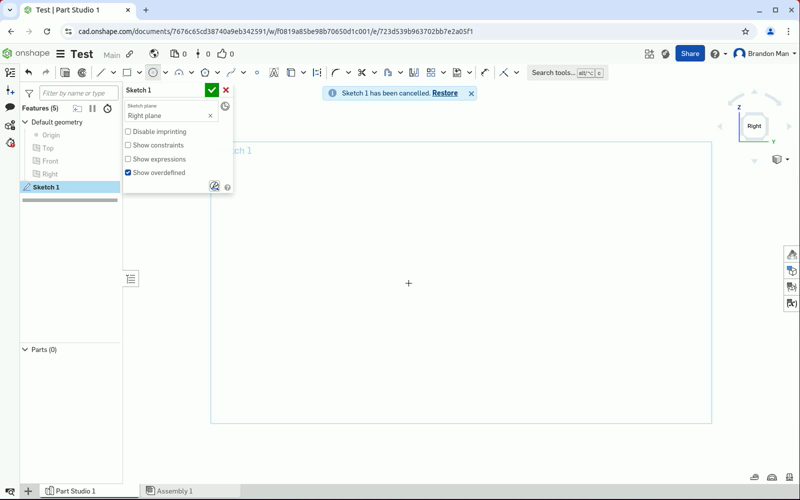
click(408, 282)
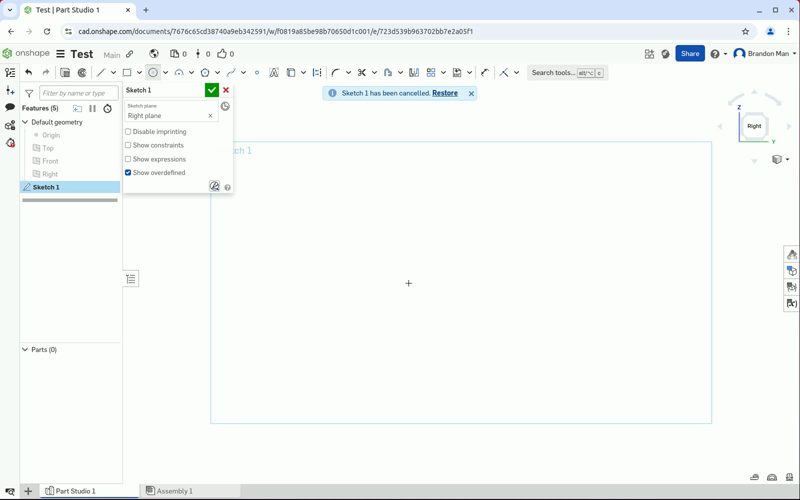
key_up(shift)
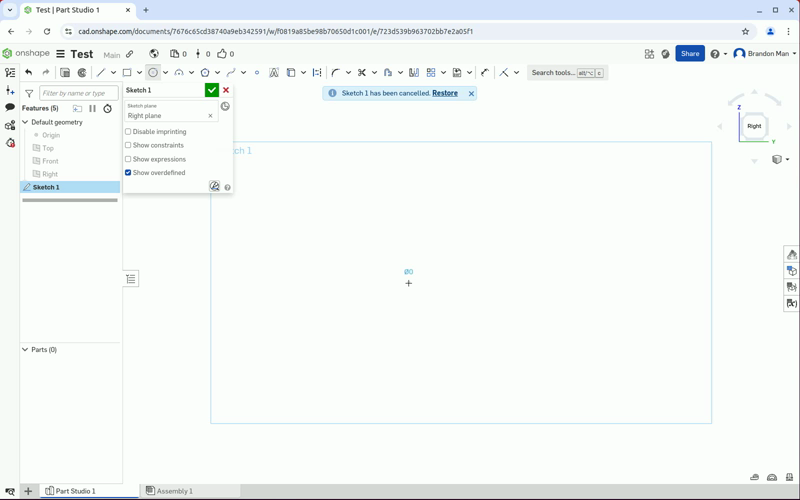
mouse_move(423, 282)
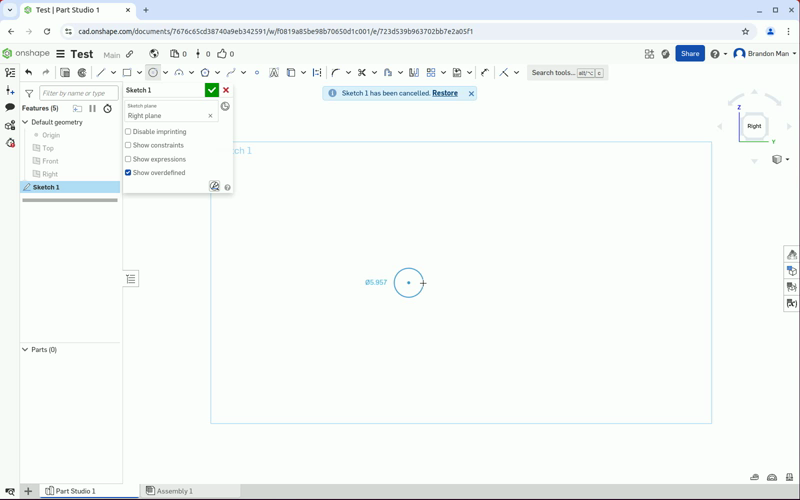
click(423, 282)
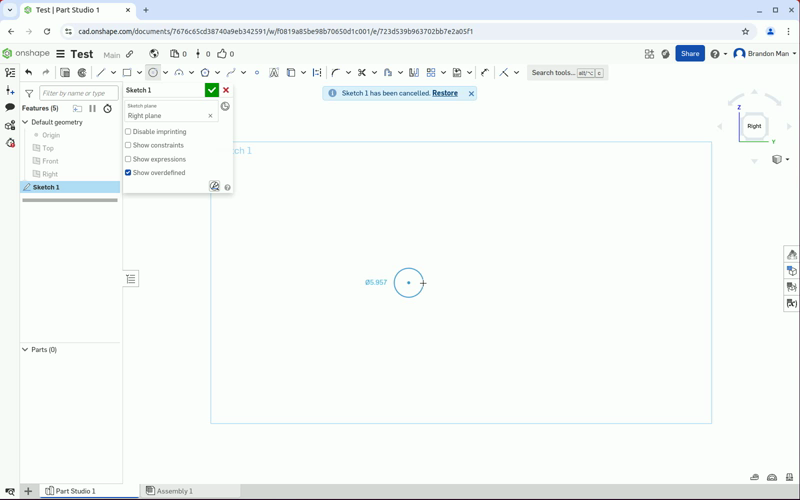
key(esc)
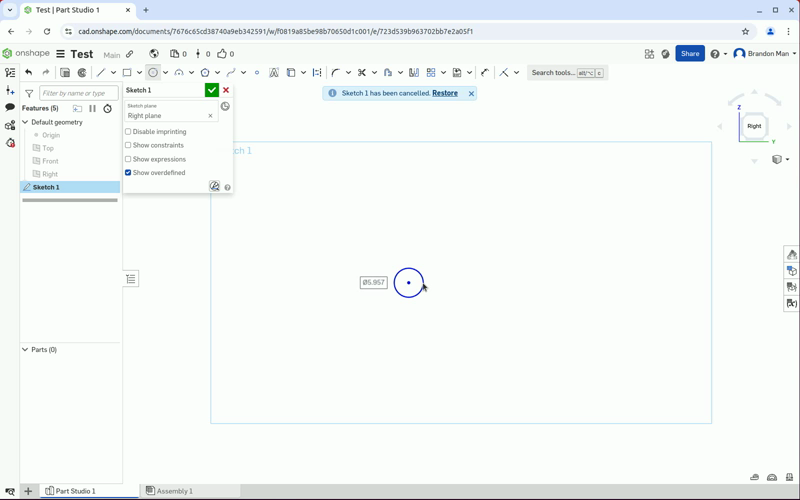
mouse_move(397, 281)
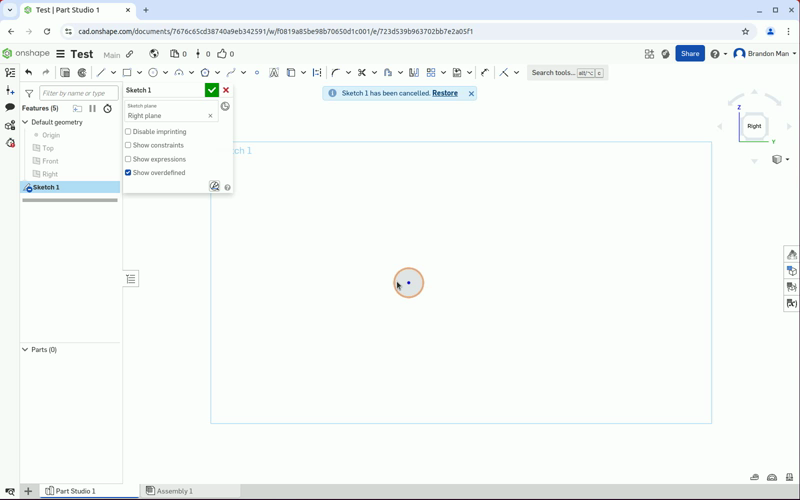
scroll(6)
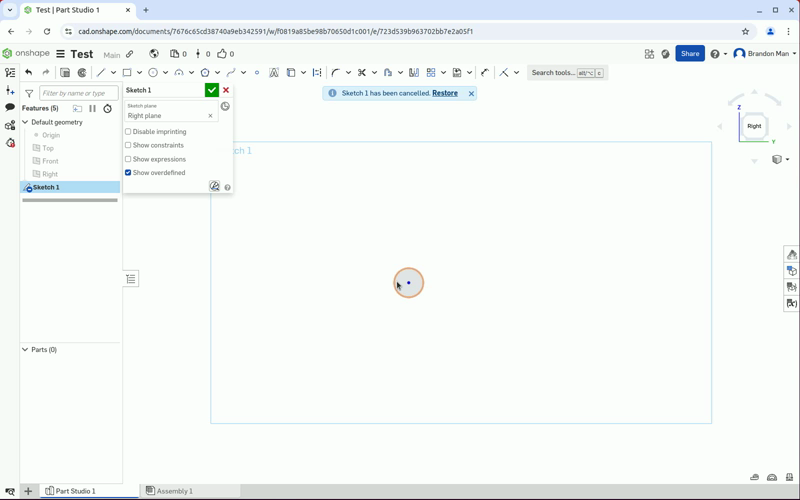
scroll(6)
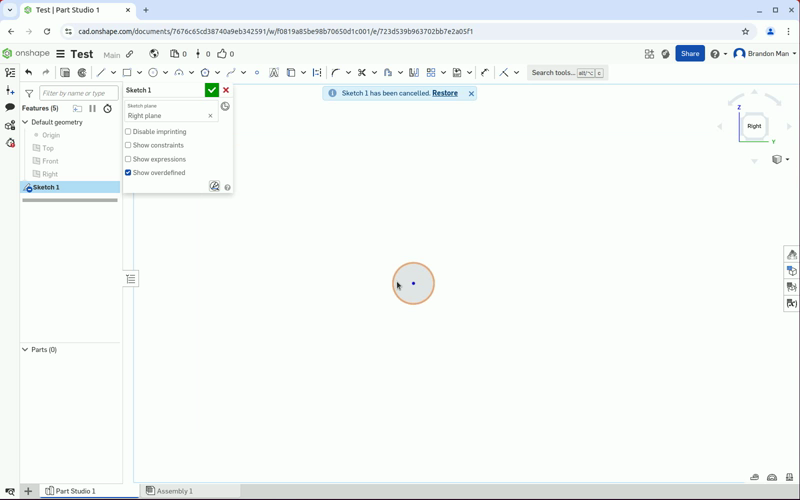
scroll(6)
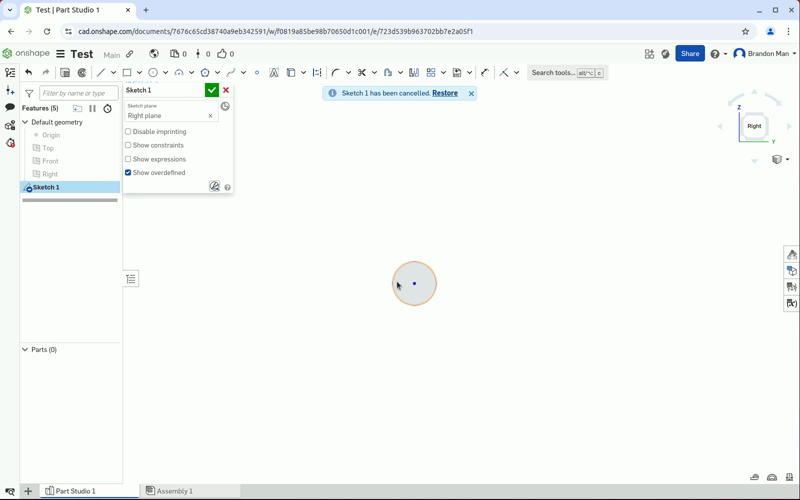
scroll(6)
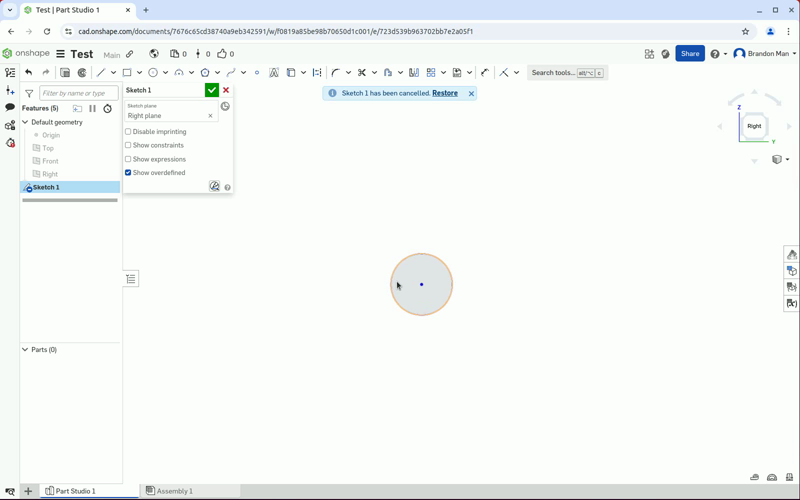
scroll(6)
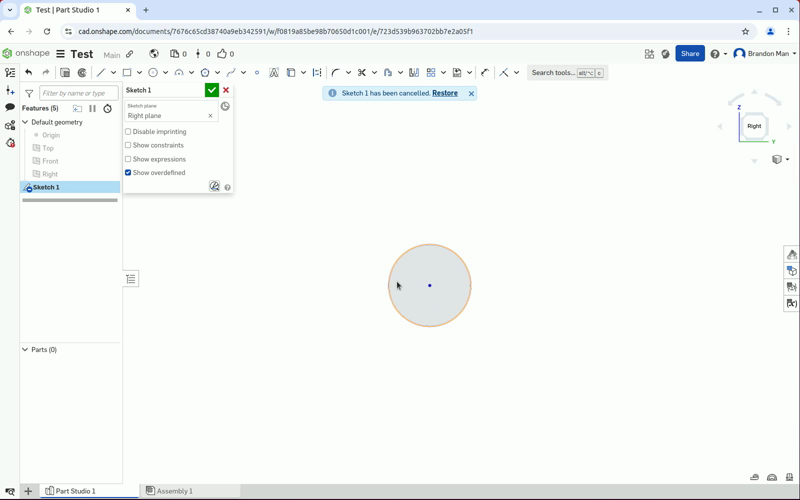
scroll(6)
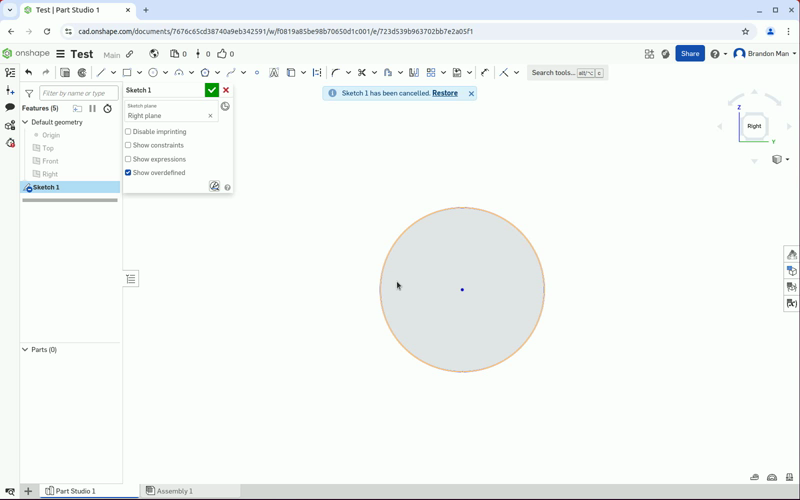
scroll(6)
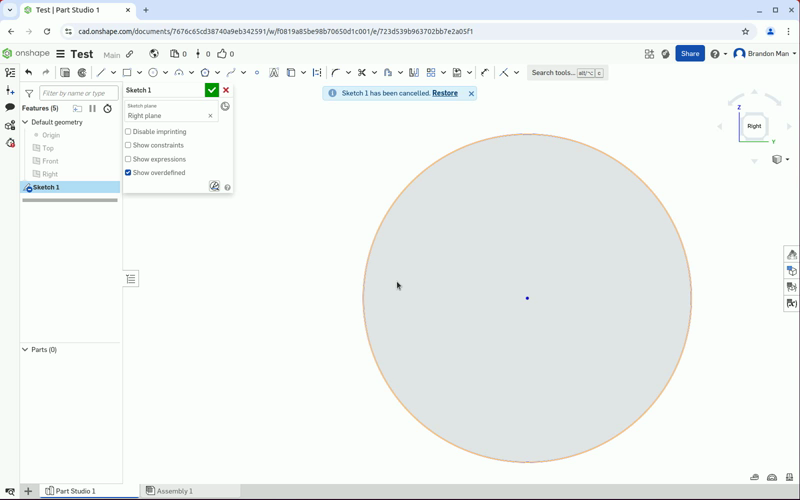
click(397, 281)
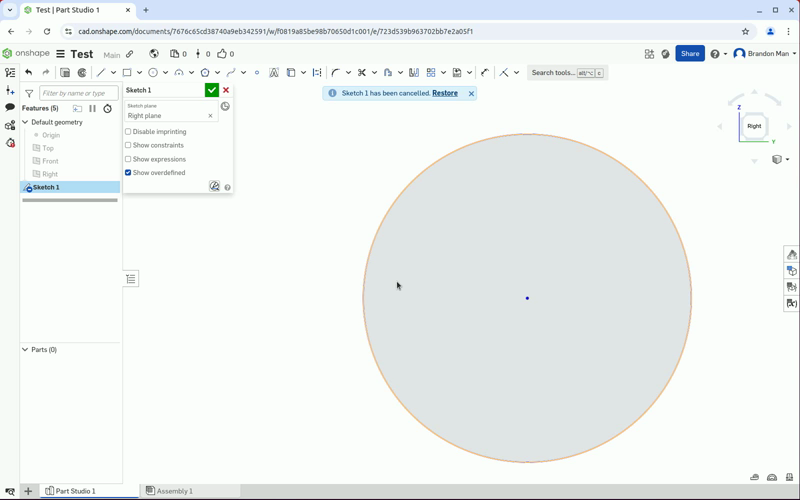
scroll(-6)
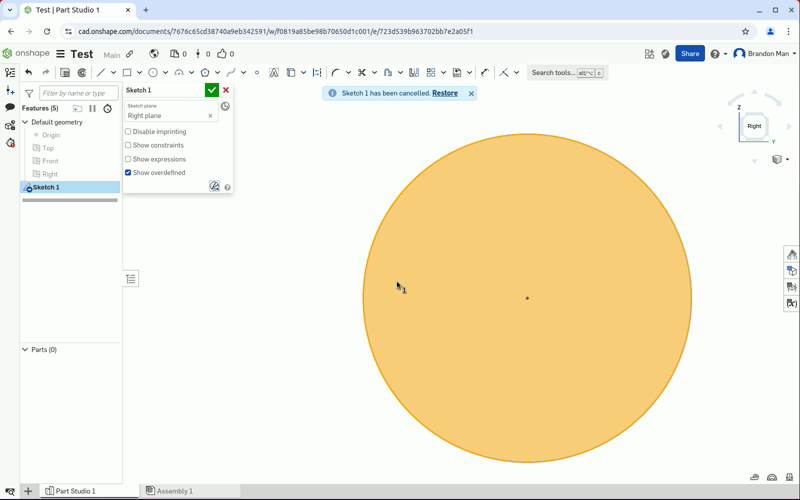
scroll(-6)
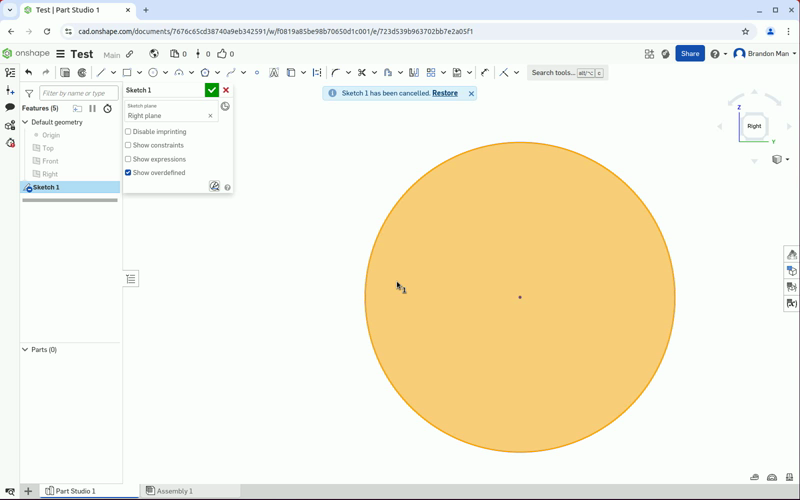
scroll(-6)
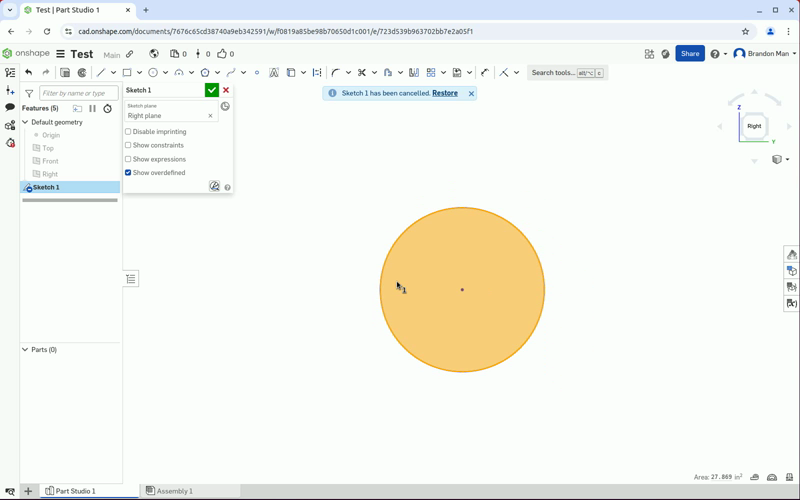
scroll(-6)
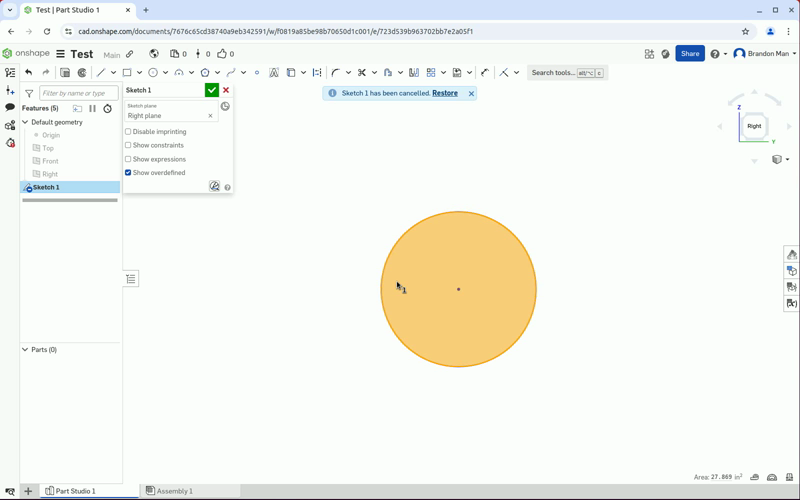
scroll(-6)
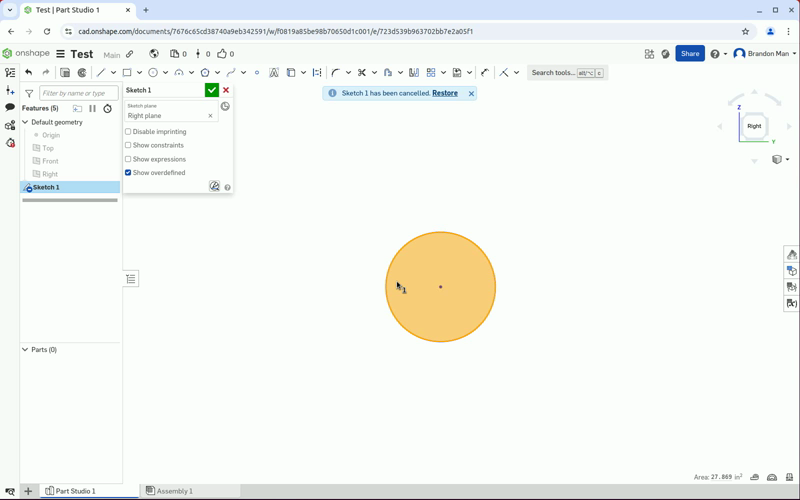
scroll(-6)
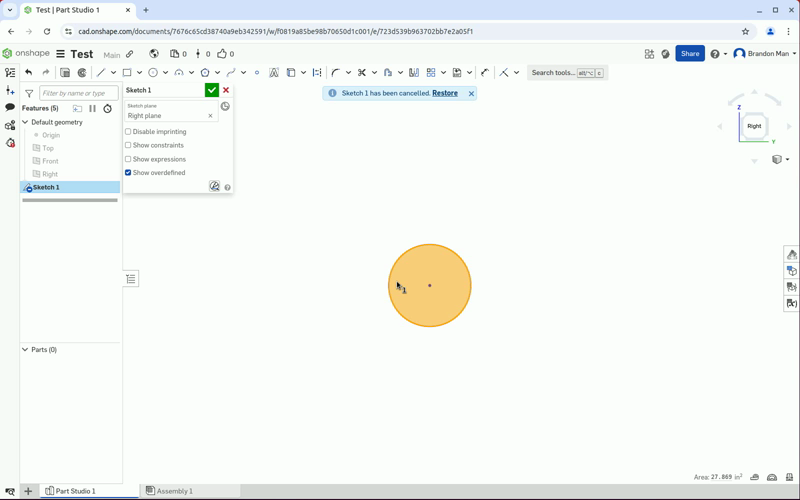
scroll(-6)
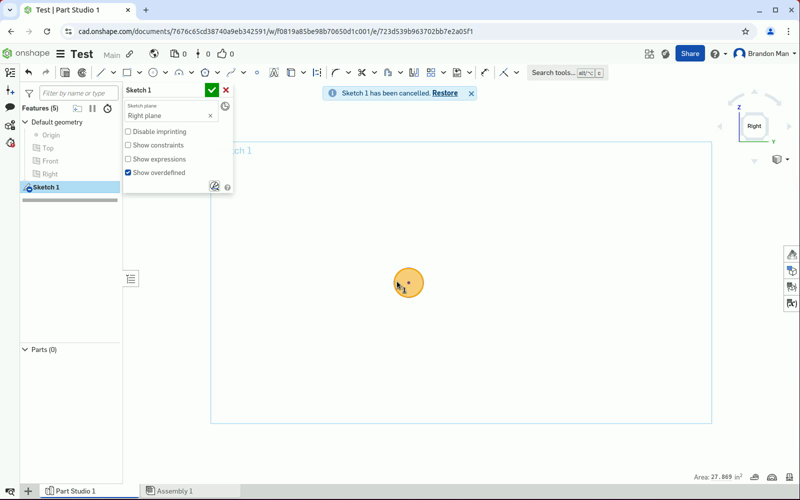
mouse_move(73, 352)
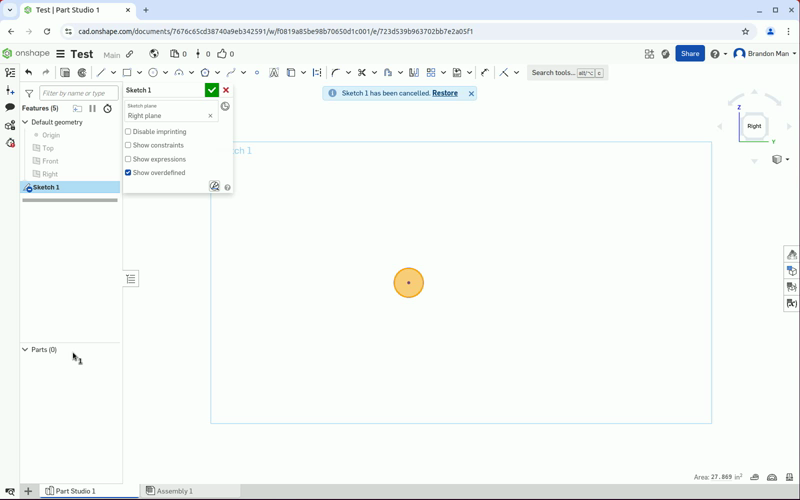
key(shift+y)
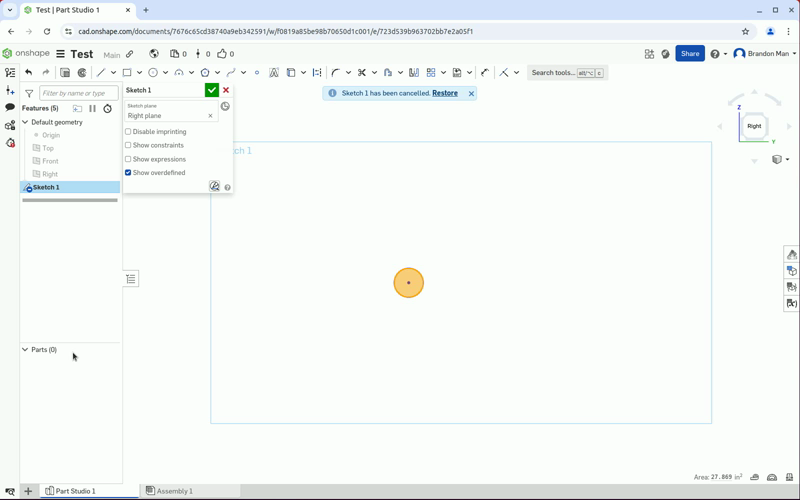
key(shift+e)
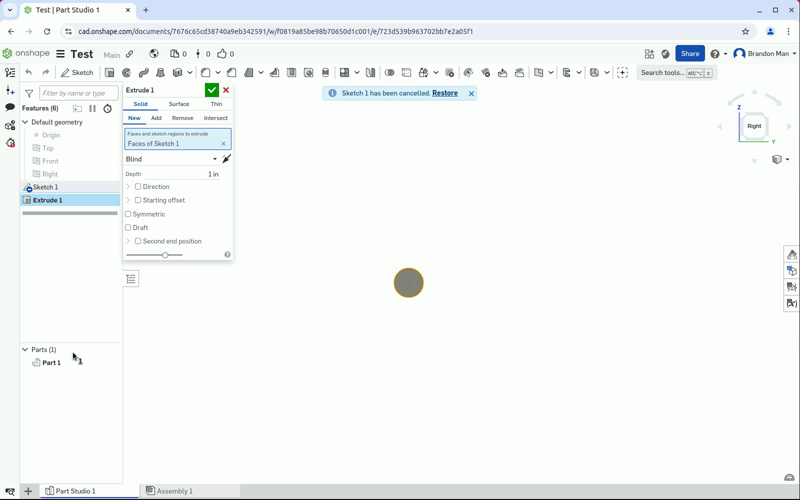
mouse_move(143, 106)
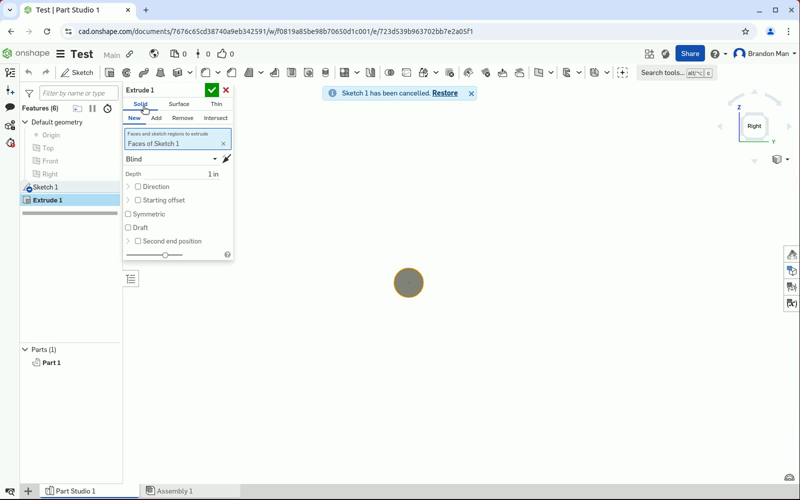
click(143, 106)
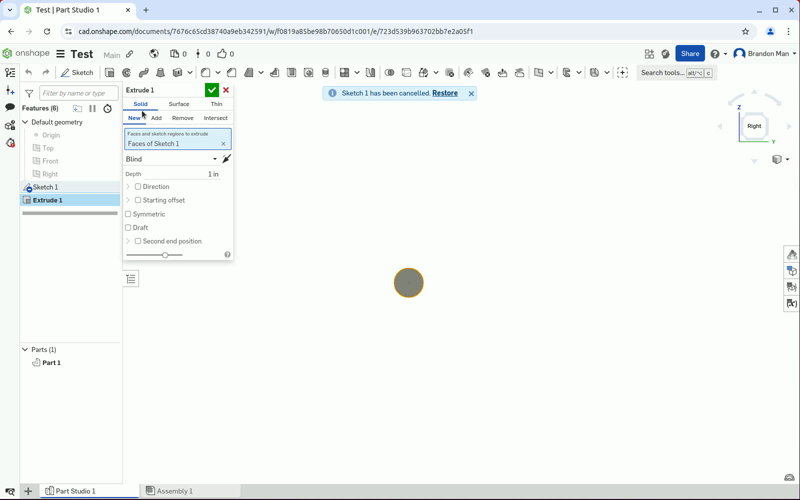
mouse_move(137, 120)
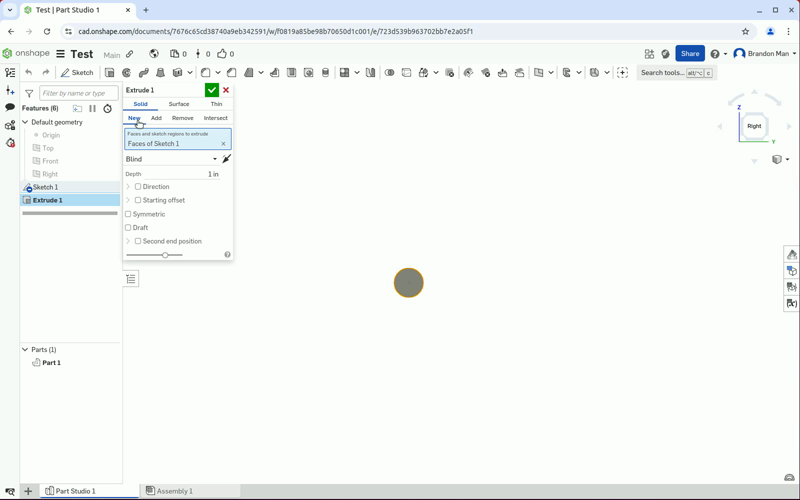
click(137, 120)
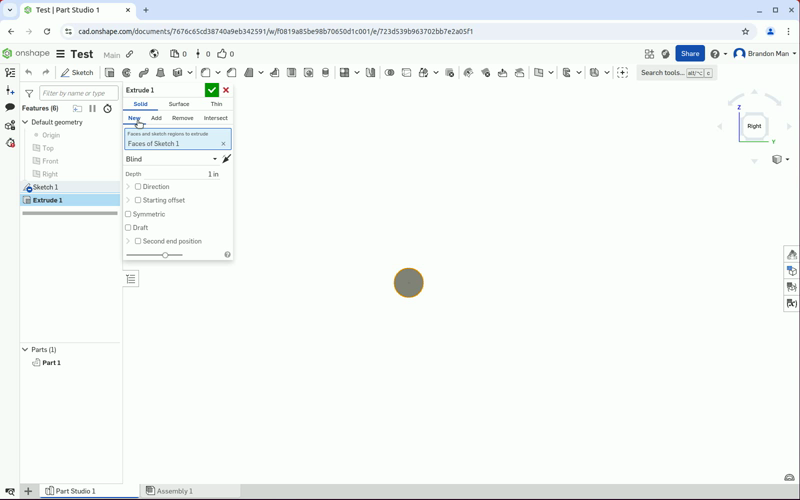
key(tab, 4)
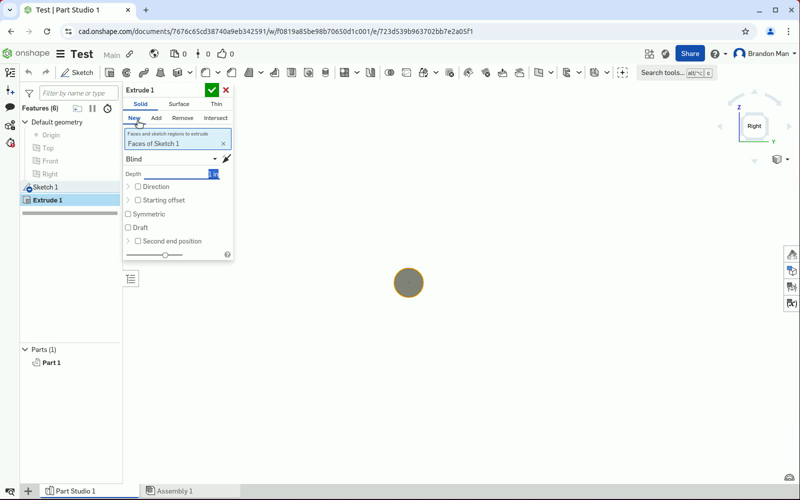
text(46.216)
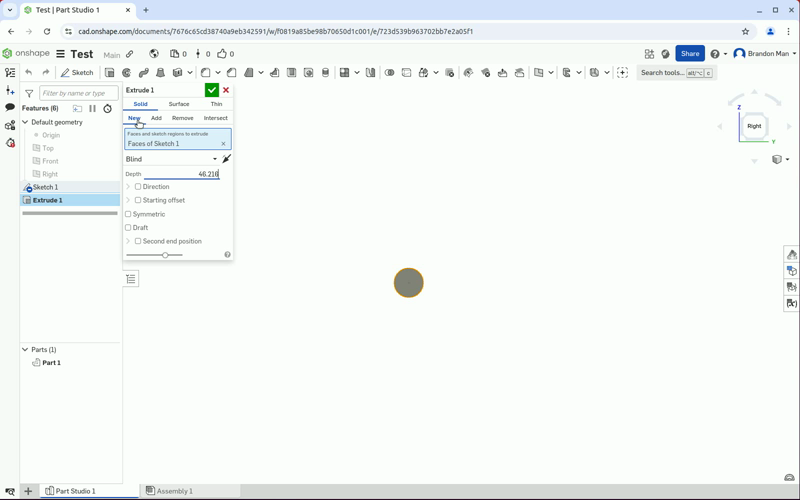
key(tab, 3)
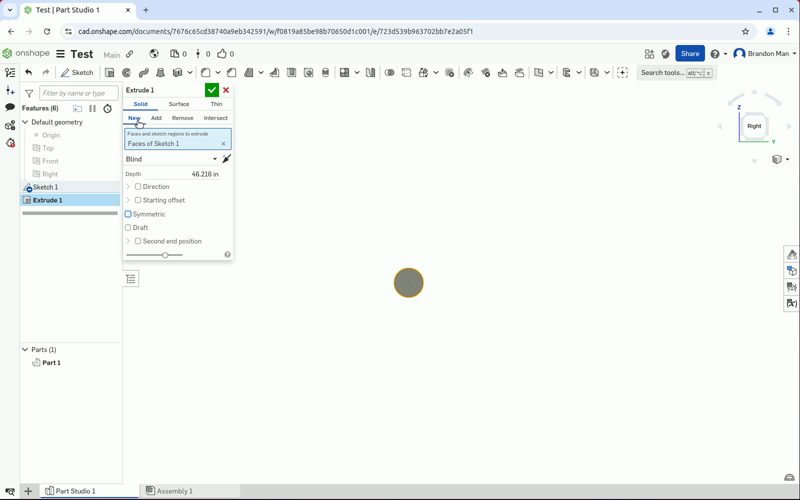
key(space)
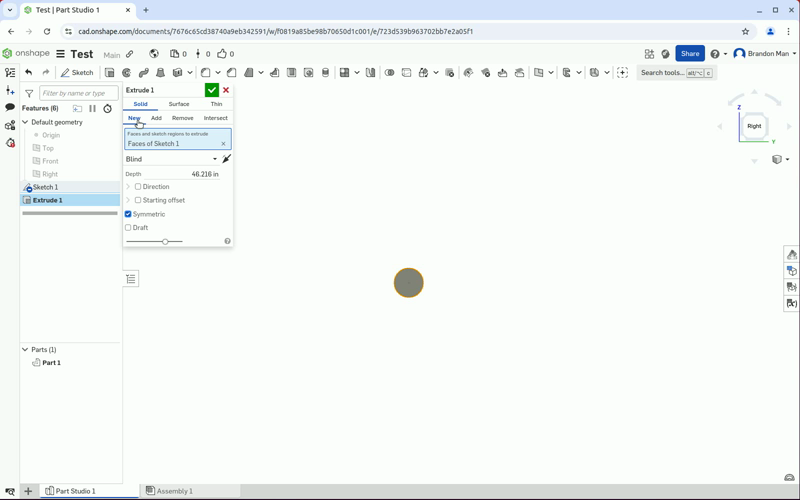
key(enter)
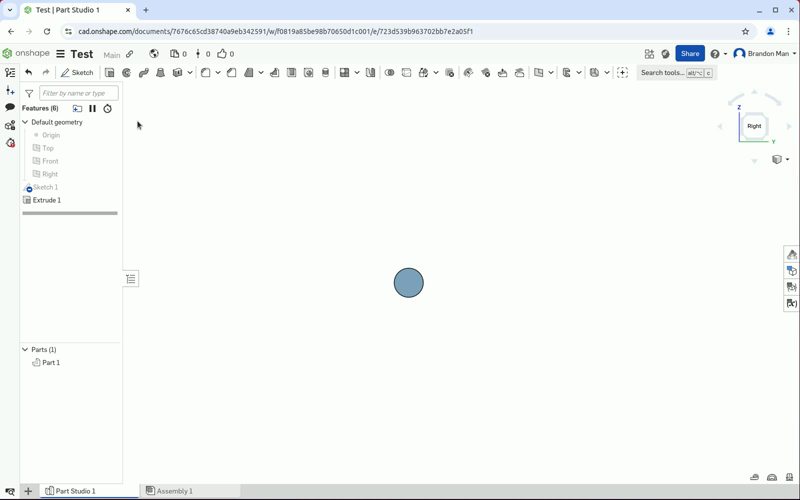
key(shift+h)
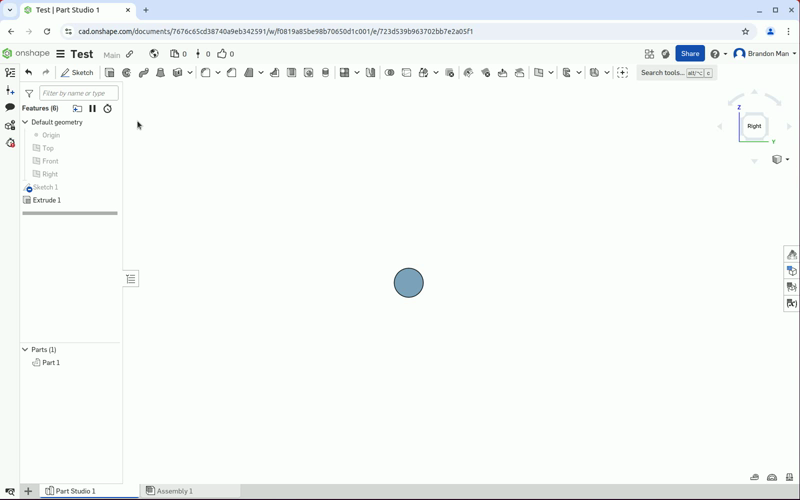
key(shift+h)
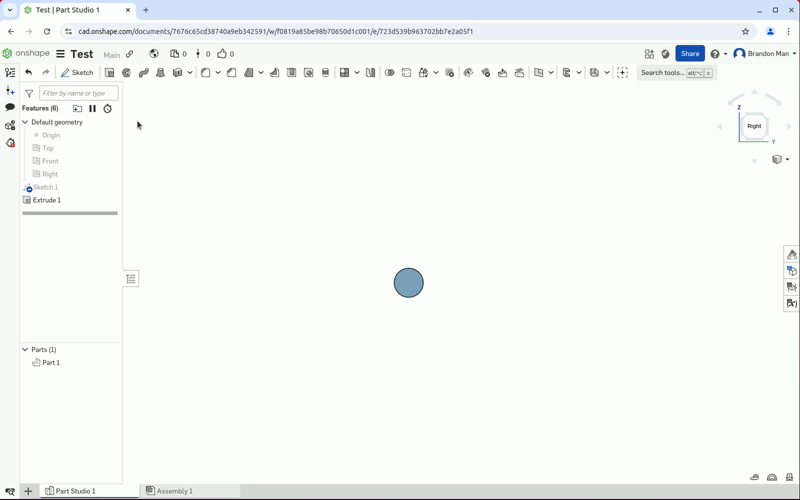
mouse_move(73, 189)
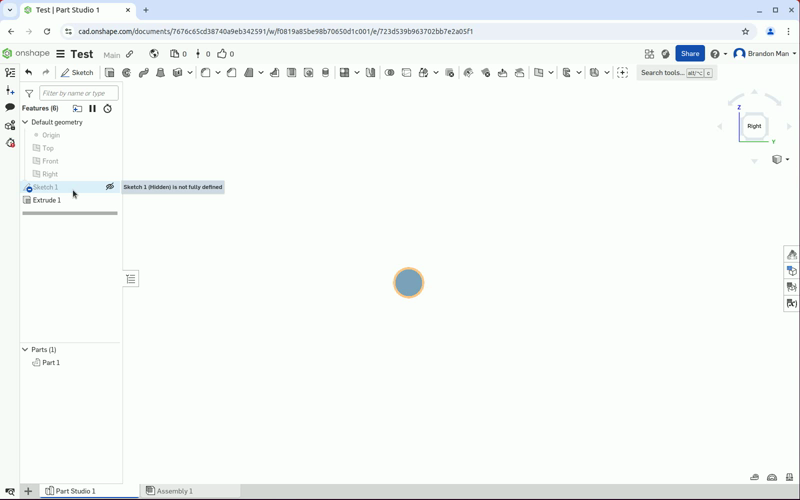
click(73, 189)
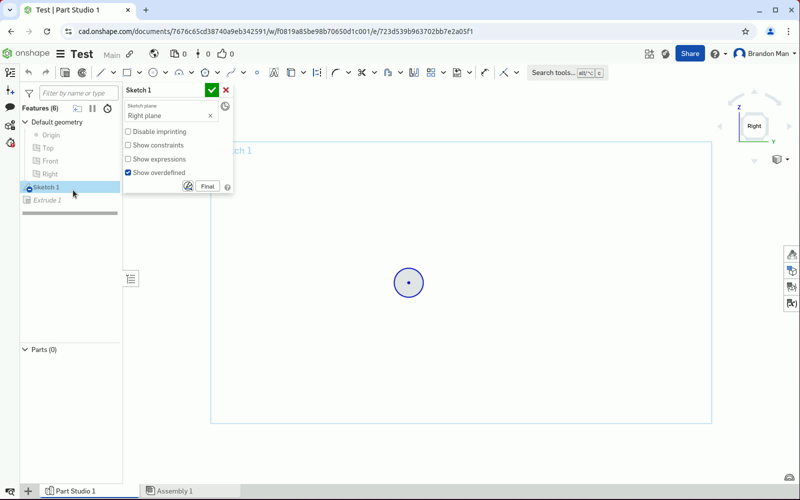
mouse_move(229, 92)
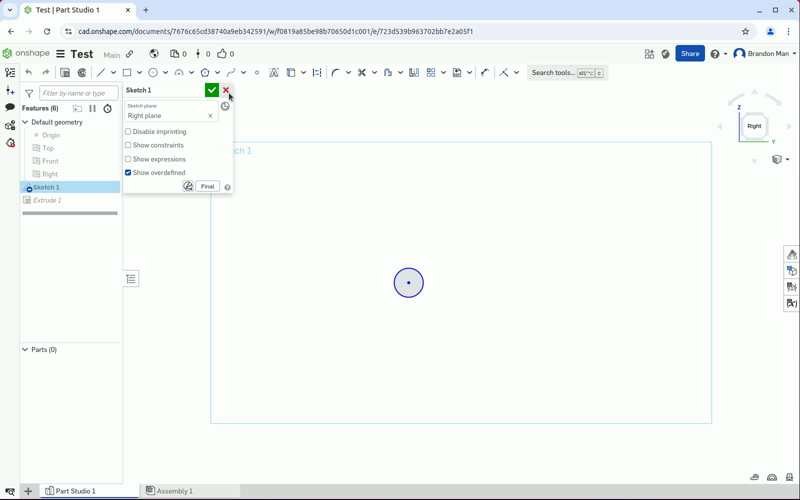
click(229, 92)
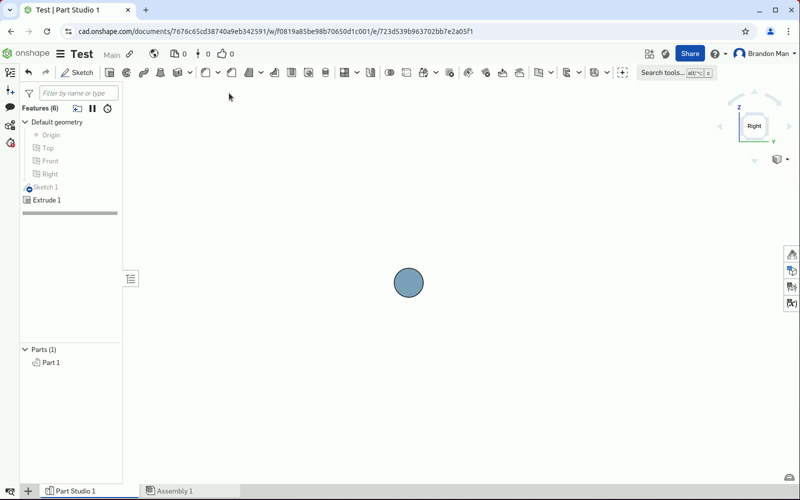
mouse_move(73, 352)
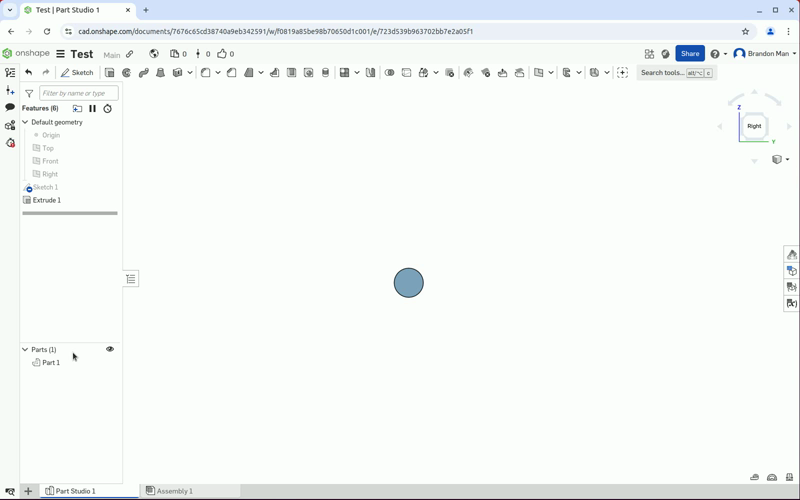
key(y)
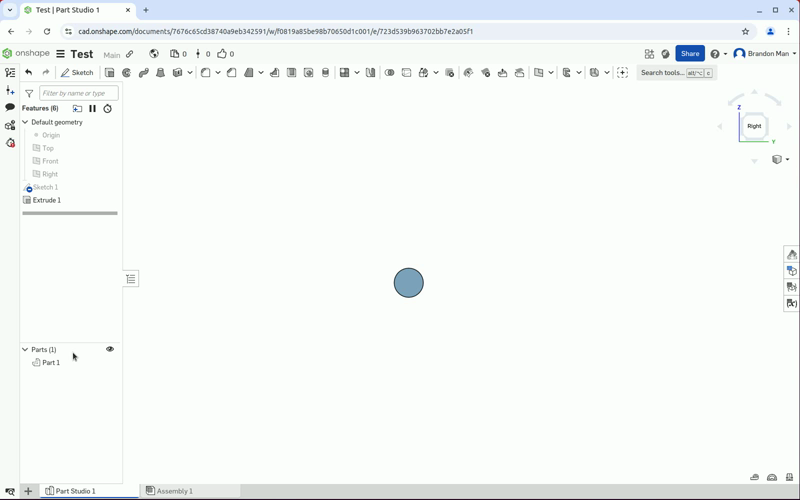
key(shift+p)
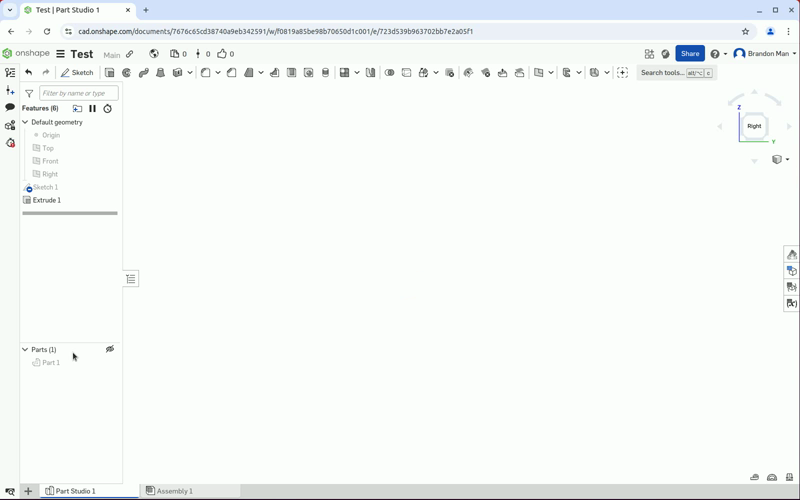
key(space)
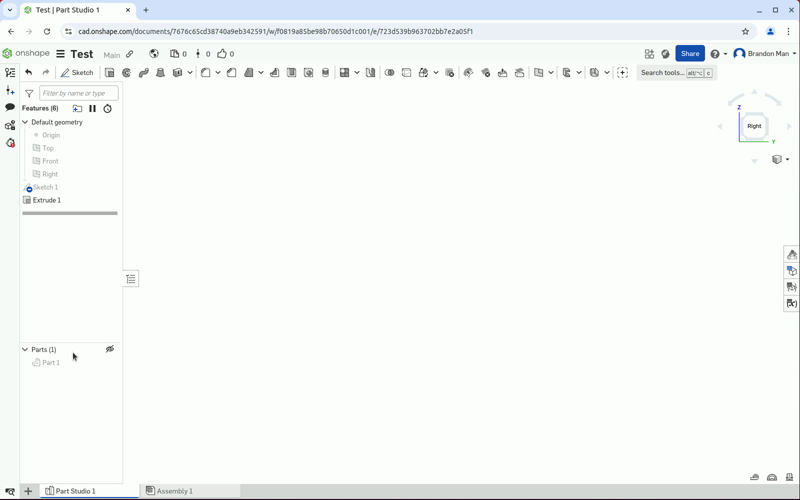
key_down(shift)
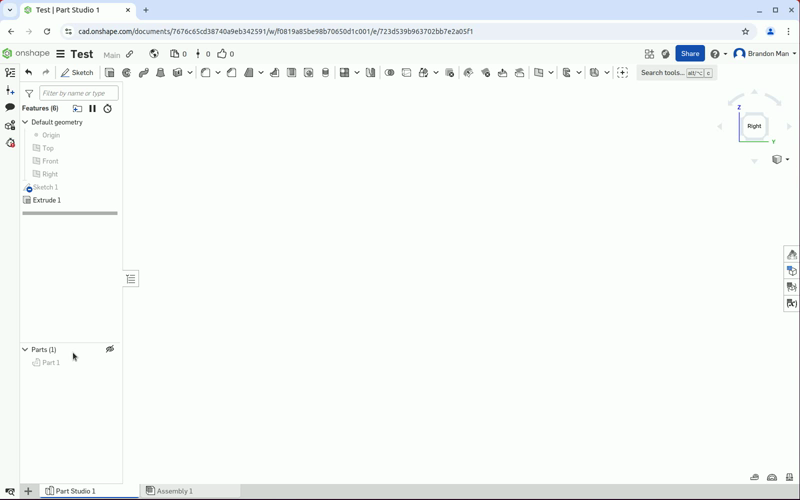
key(right)
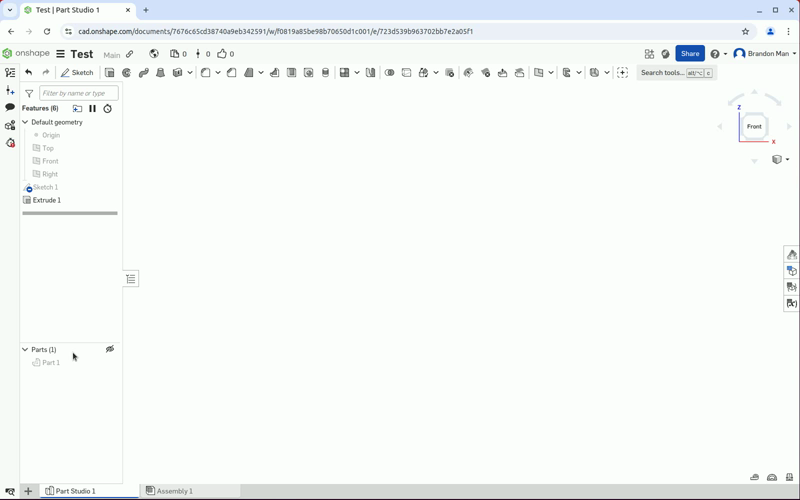
key_up(shift)
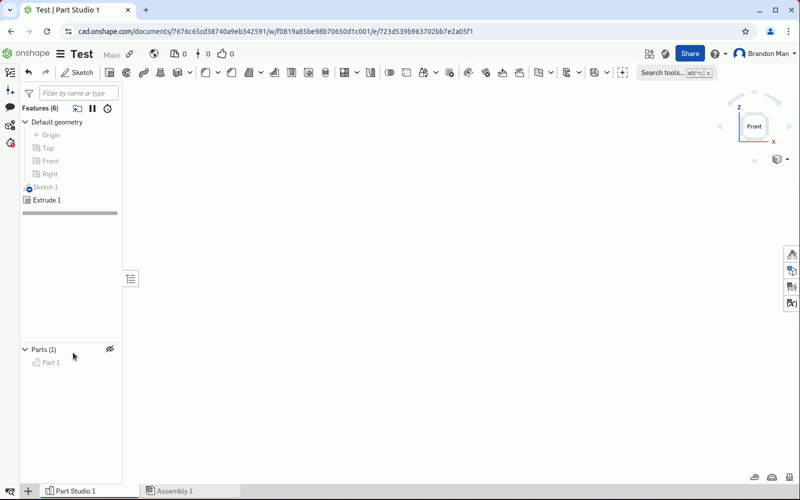
mouse_move(73, 352)
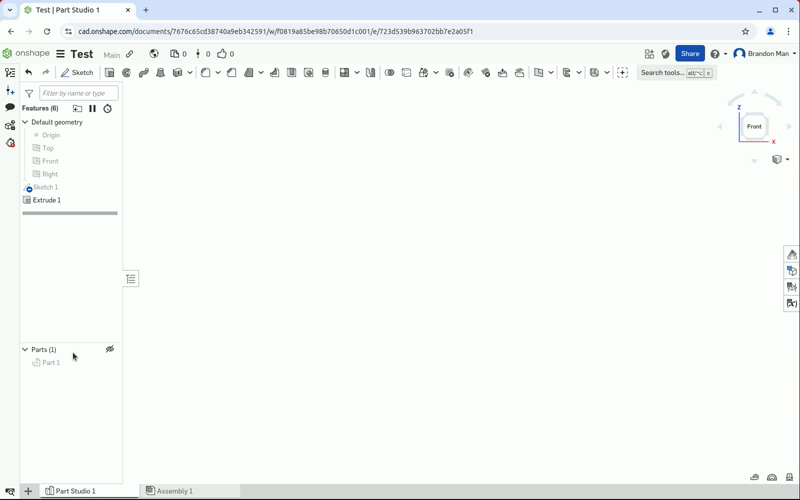
key(shift+y)
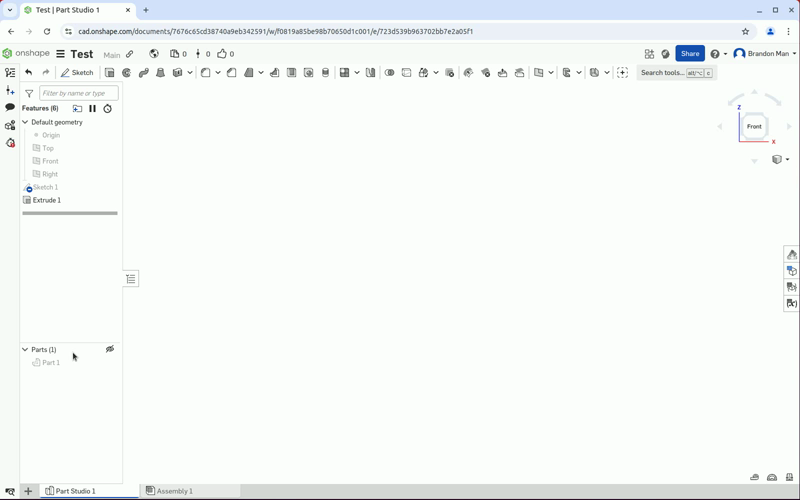
key(shift+s)
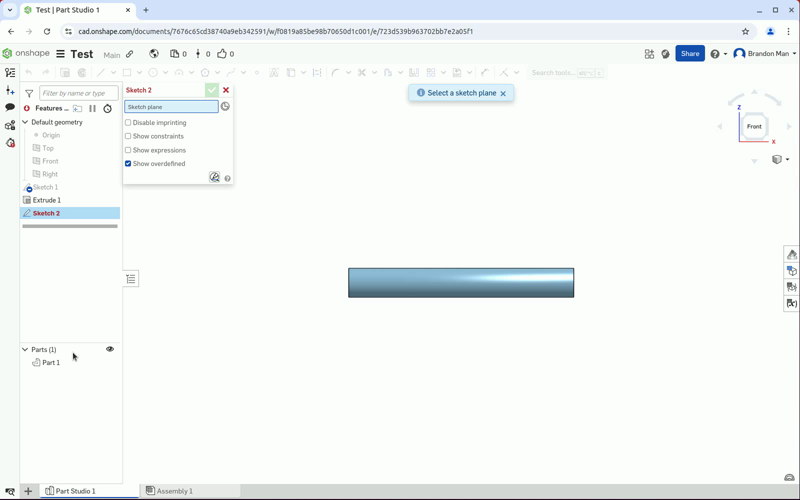
mouse_move(73, 163)
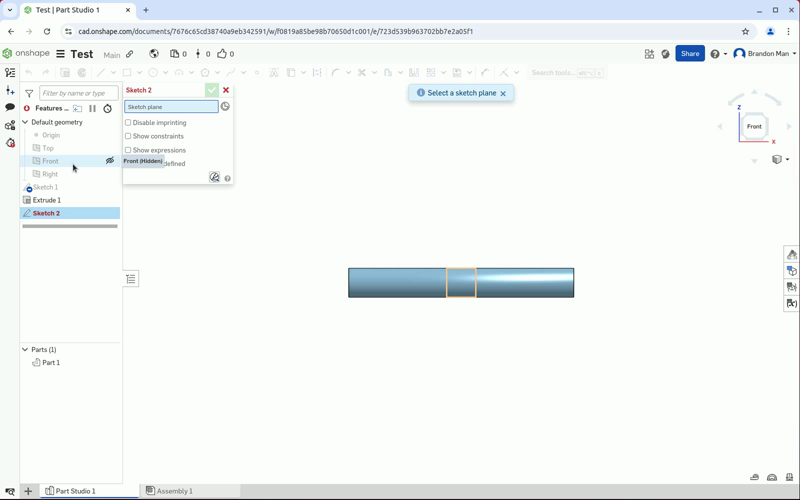
click(73, 163)
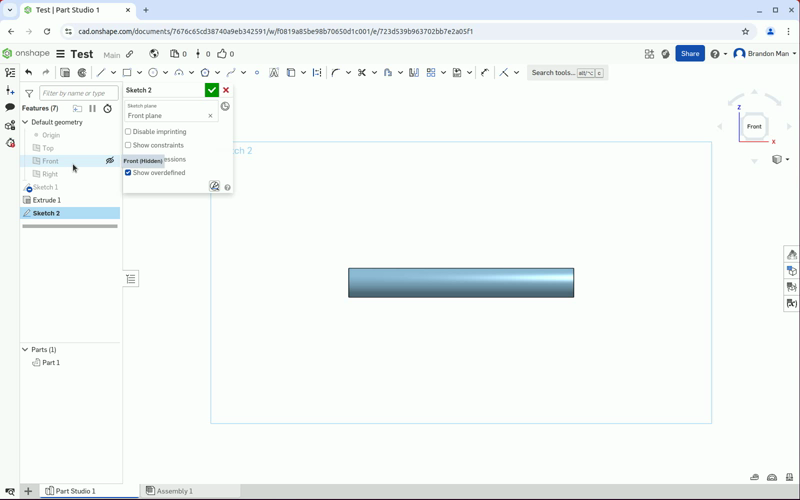
mouse_move(73, 352)
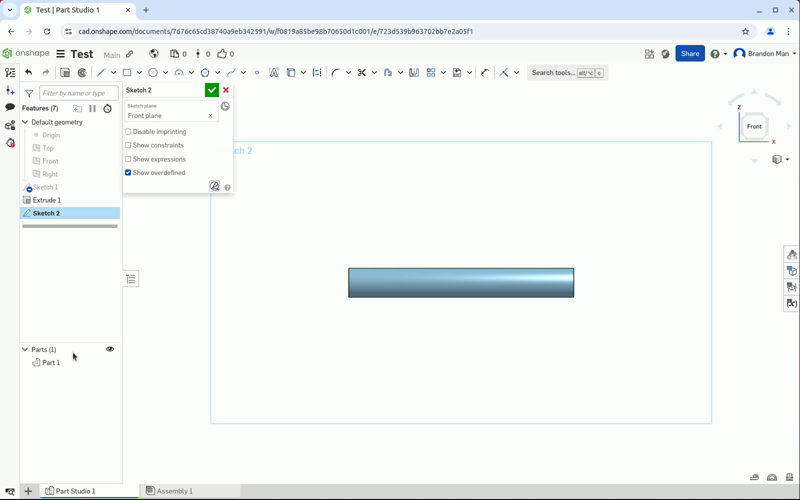
key(y)
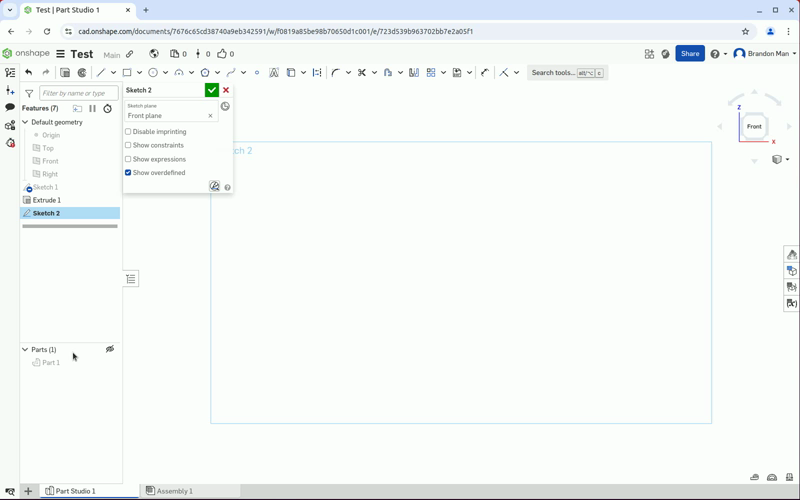
key(c)
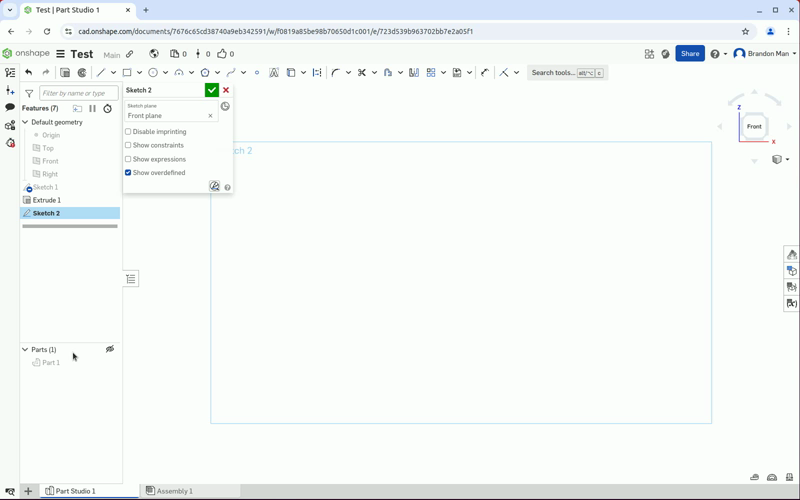
key_down(shift)
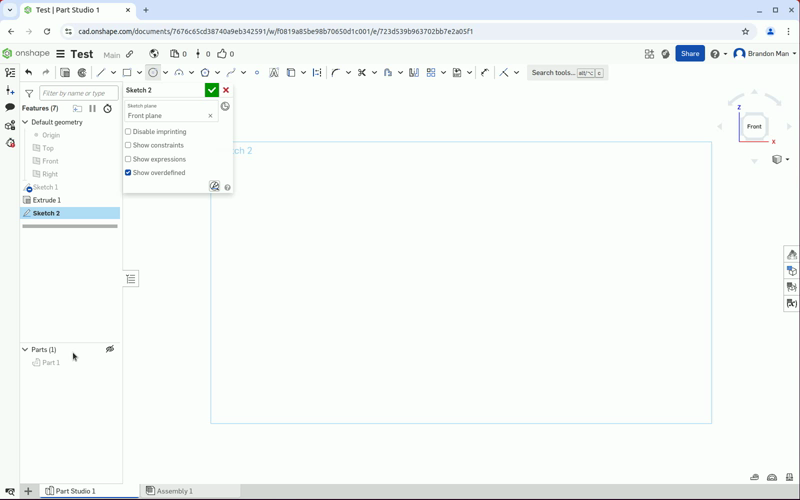
mouse_move(423, 282)
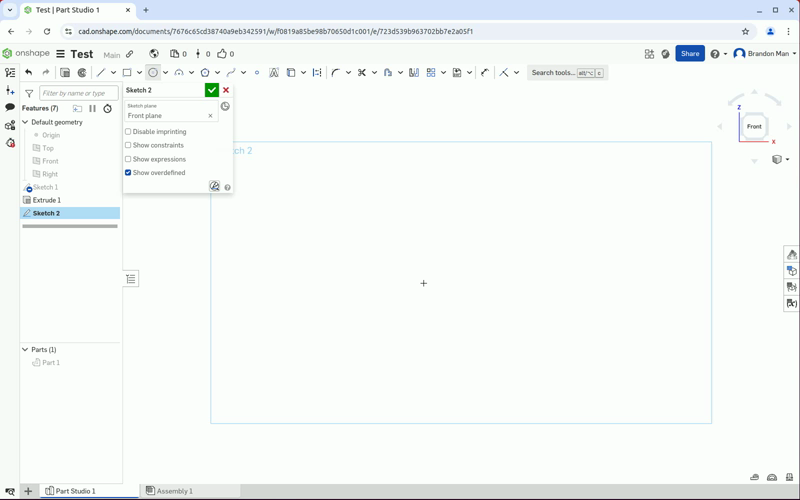
click(423, 282)
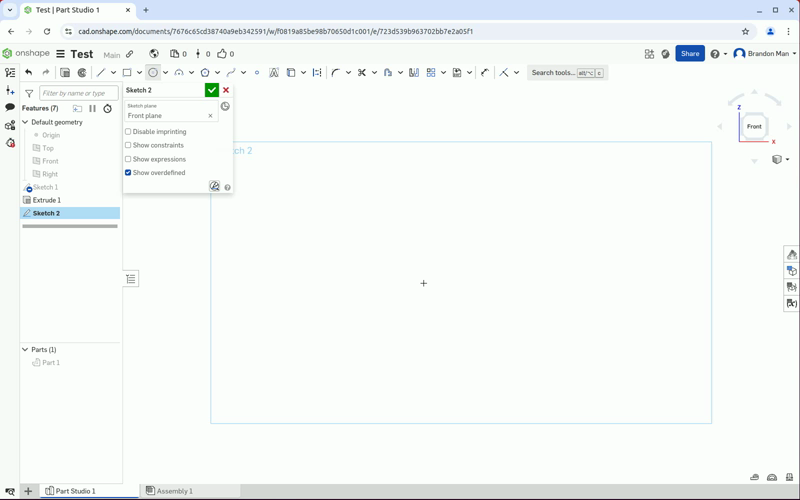
key_up(shift)
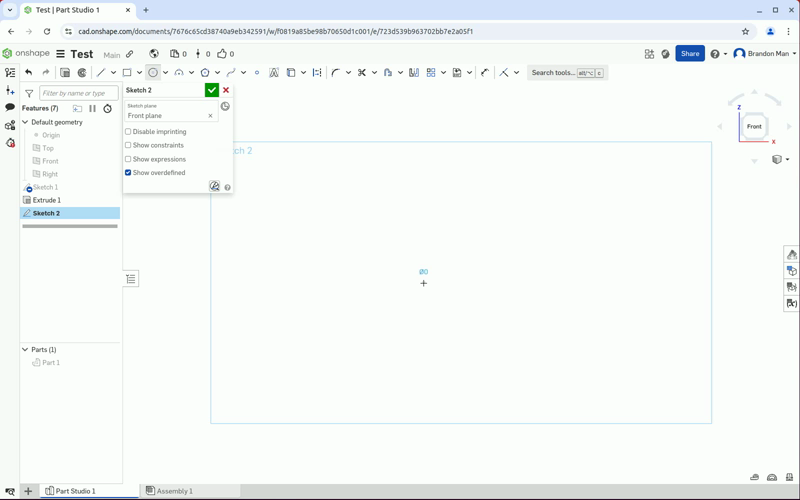
mouse_move(433, 282)
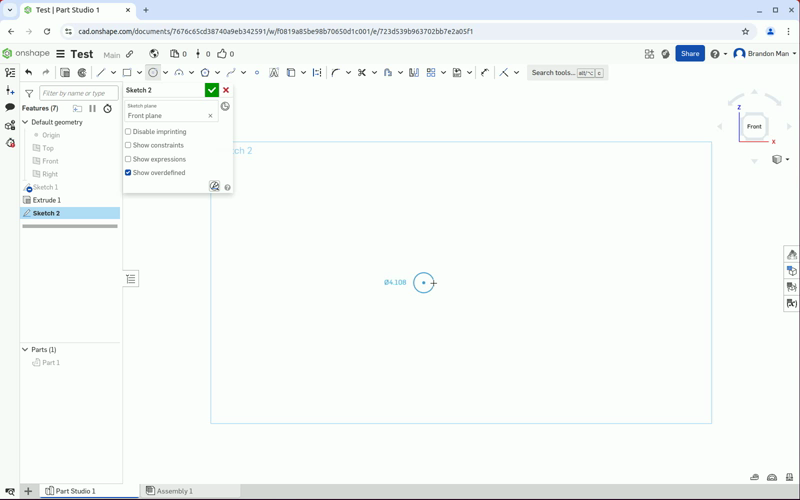
click(433, 282)
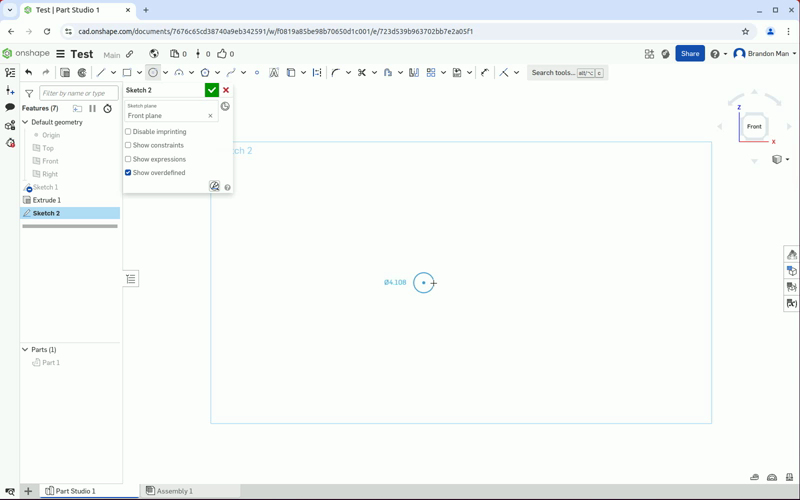
key(esc)
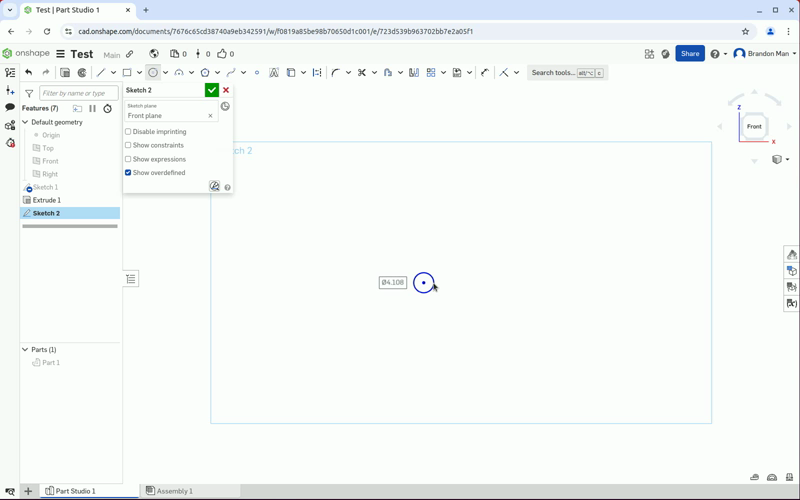
mouse_move(433, 286)
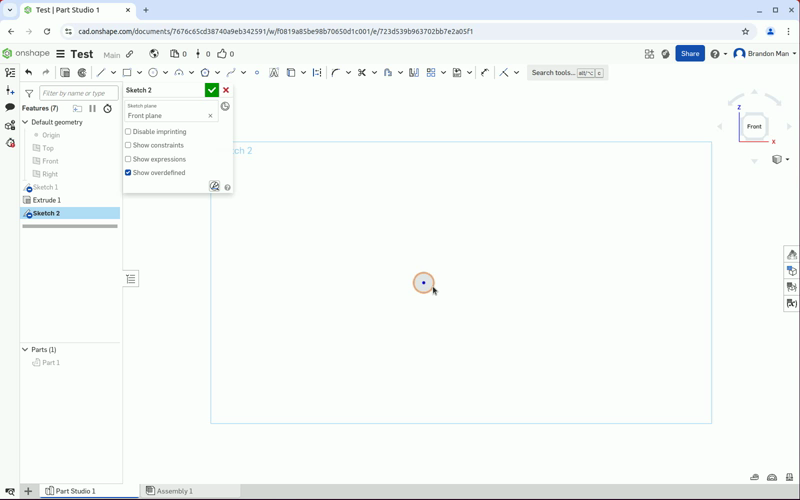
scroll(6)
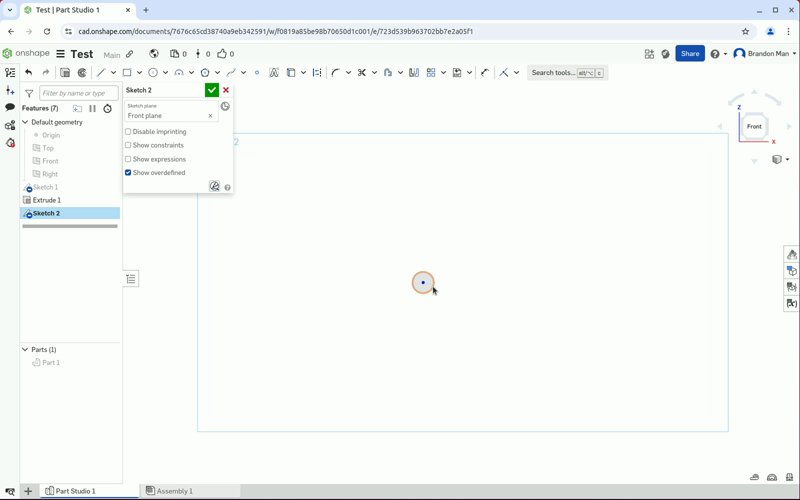
scroll(6)
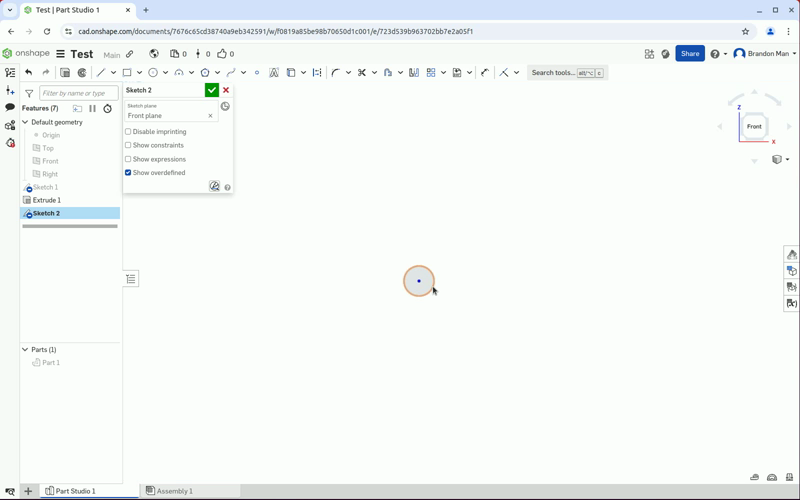
scroll(6)
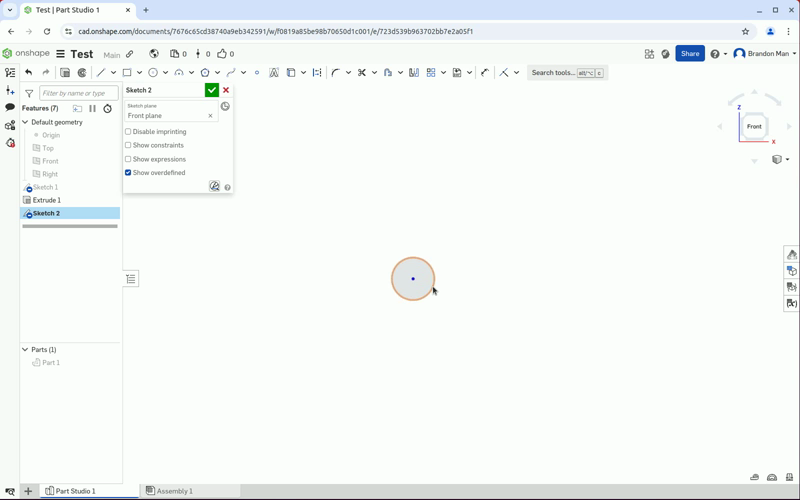
scroll(6)
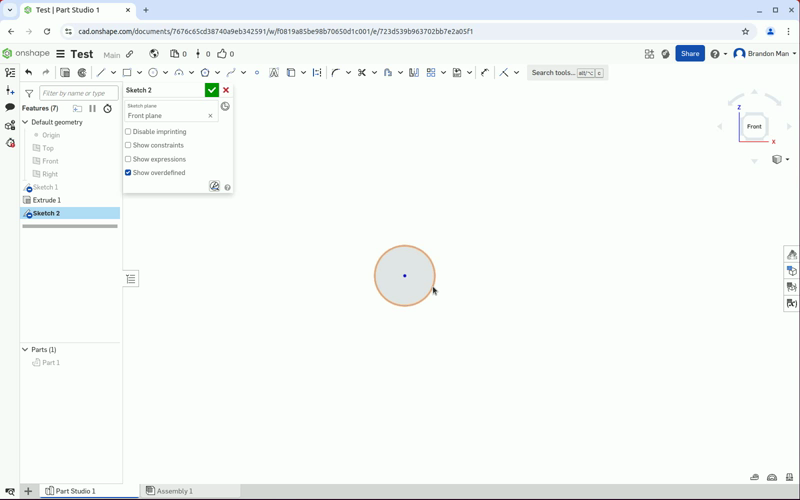
scroll(6)
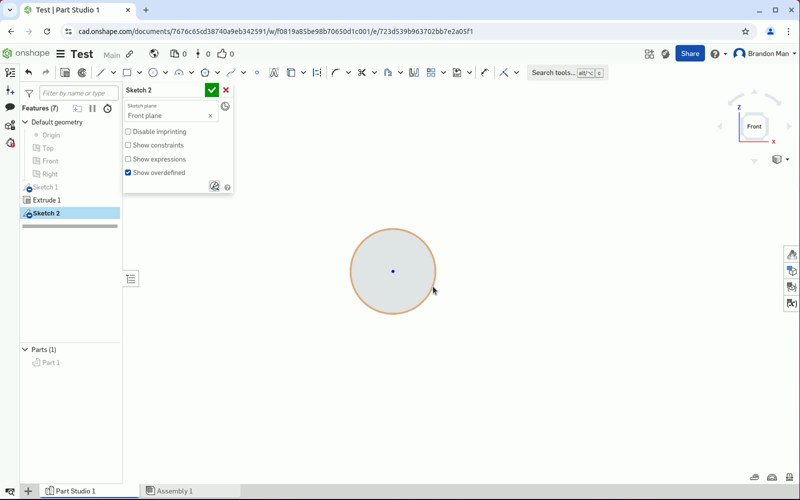
scroll(6)
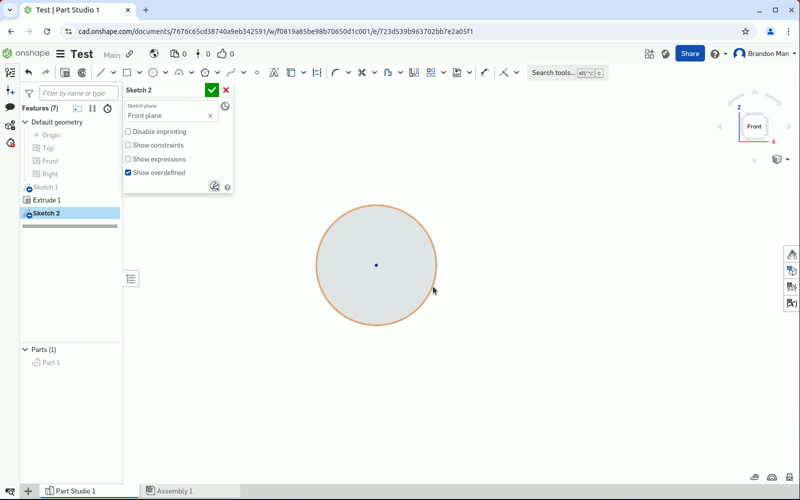
scroll(6)
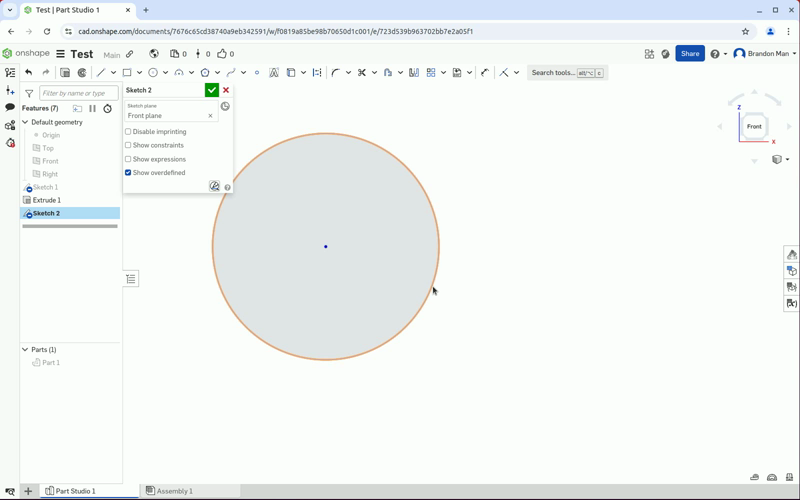
click(433, 286)
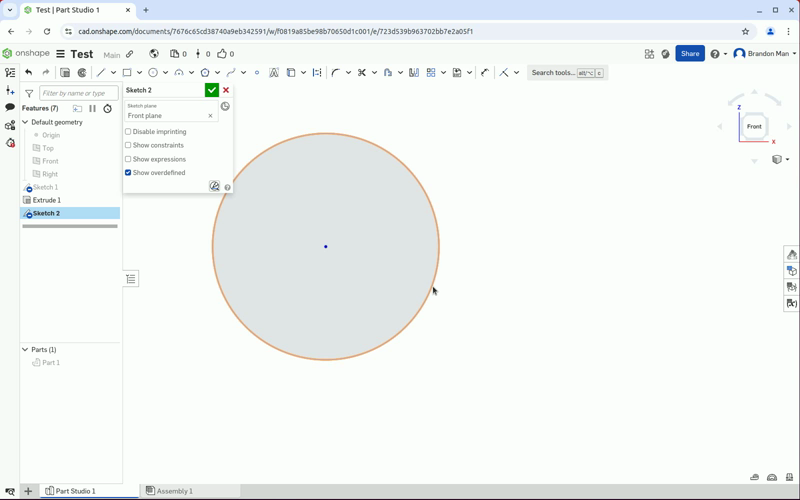
scroll(-6)
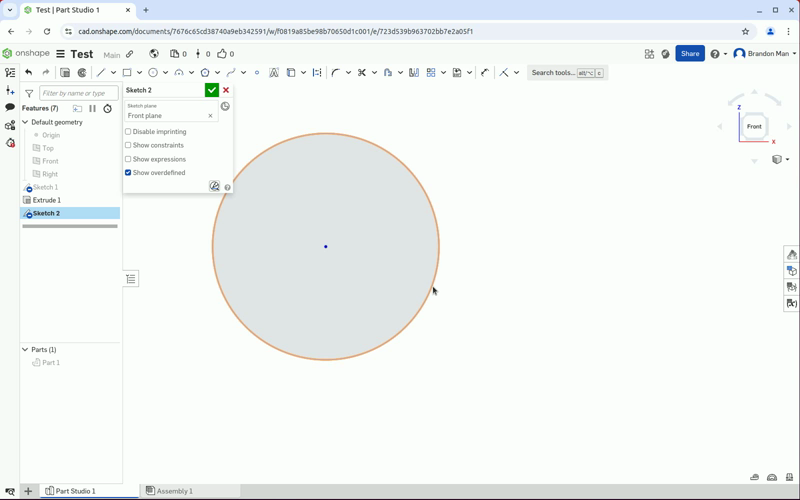
scroll(-6)
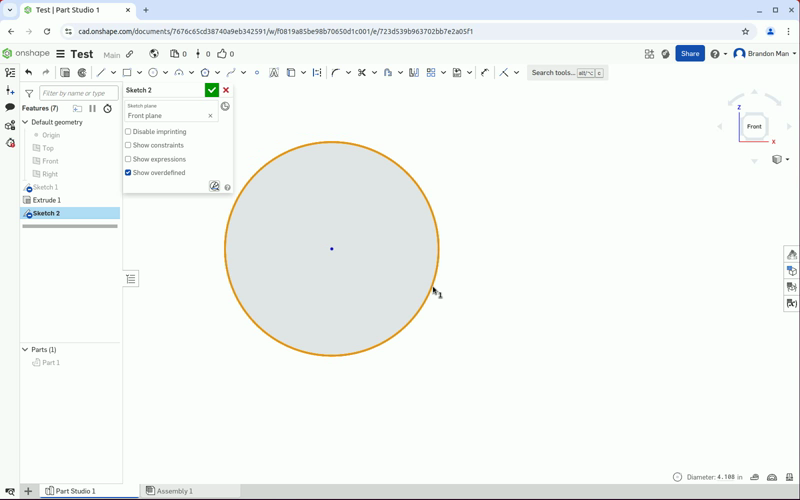
scroll(-6)
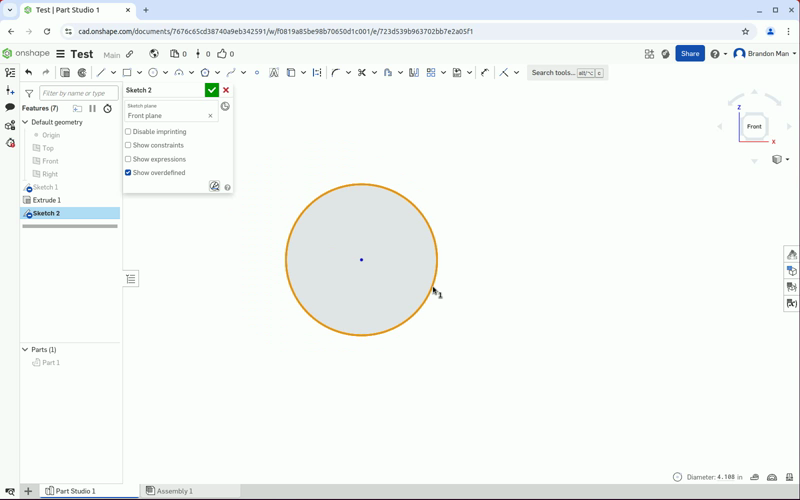
scroll(-6)
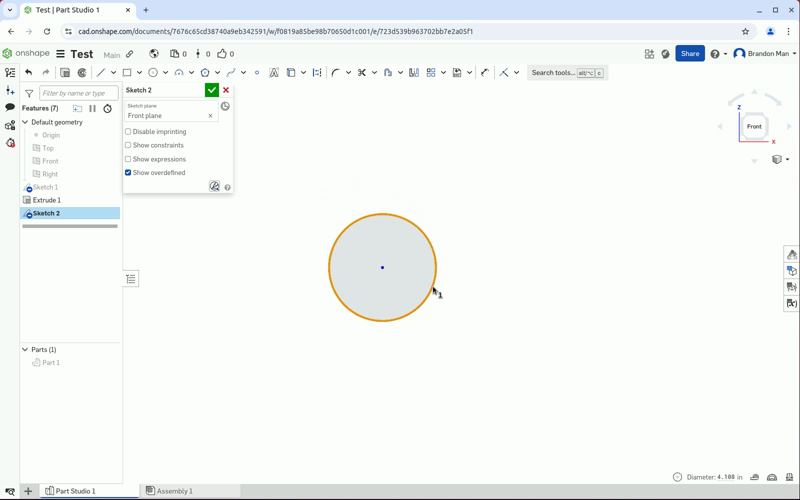
scroll(-6)
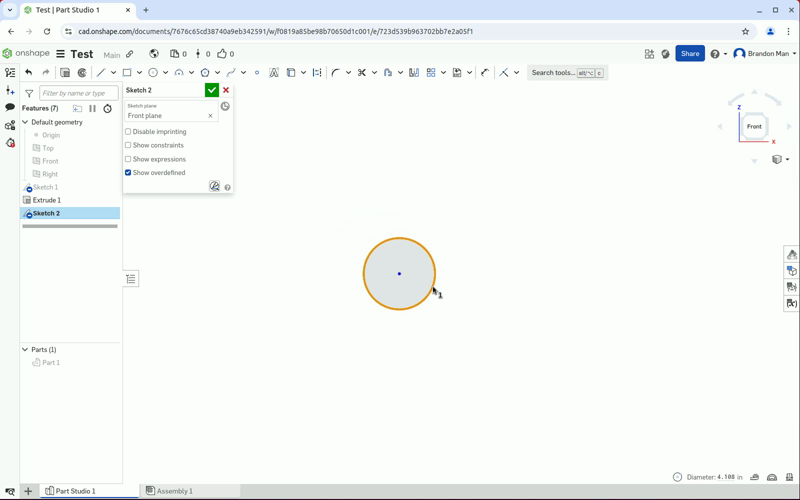
scroll(-6)
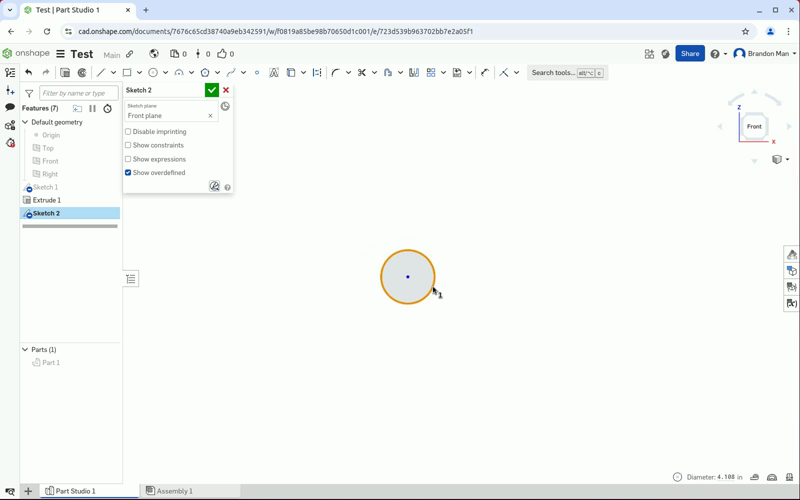
scroll(-6)
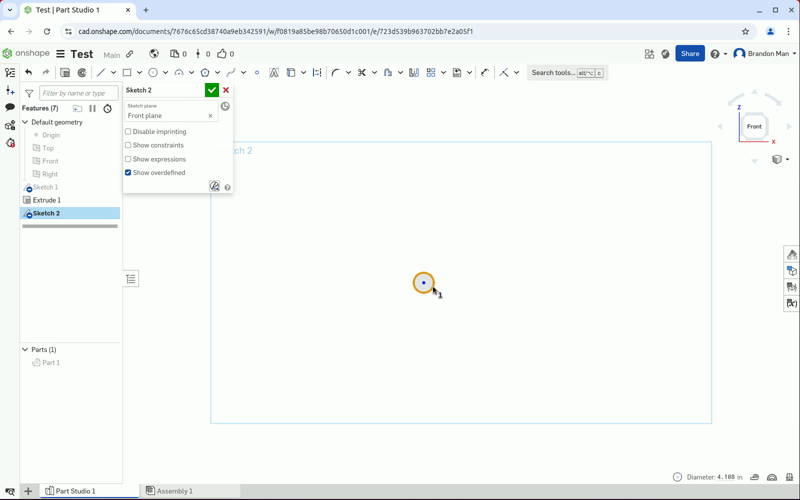
mouse_move(73, 352)
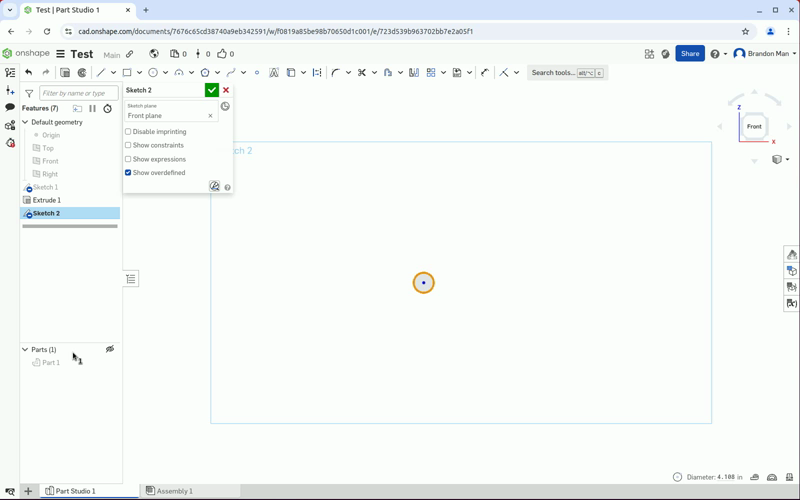
key(shift+y)
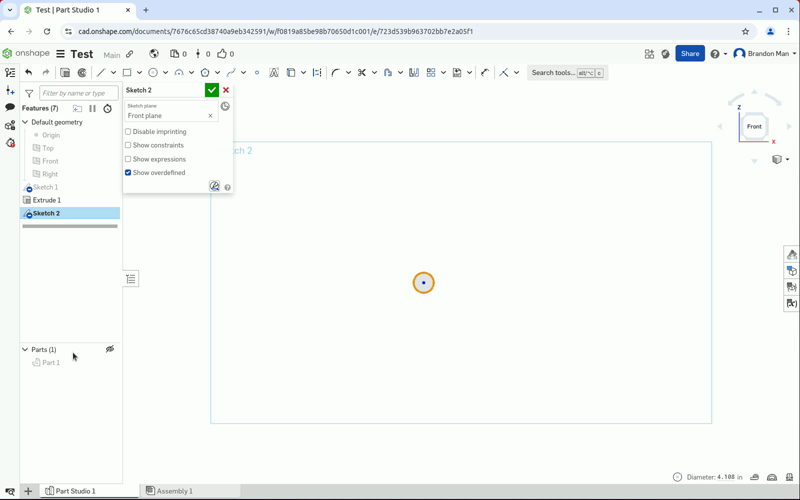
key(shift+e)
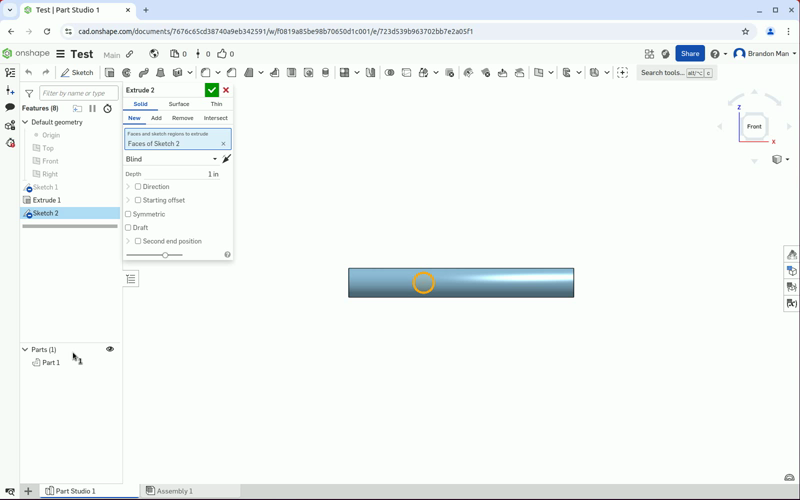
mouse_move(143, 106)
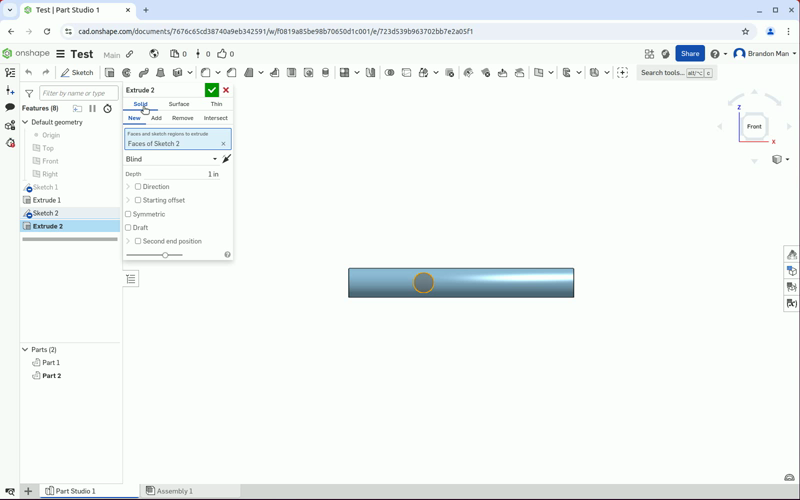
click(143, 106)
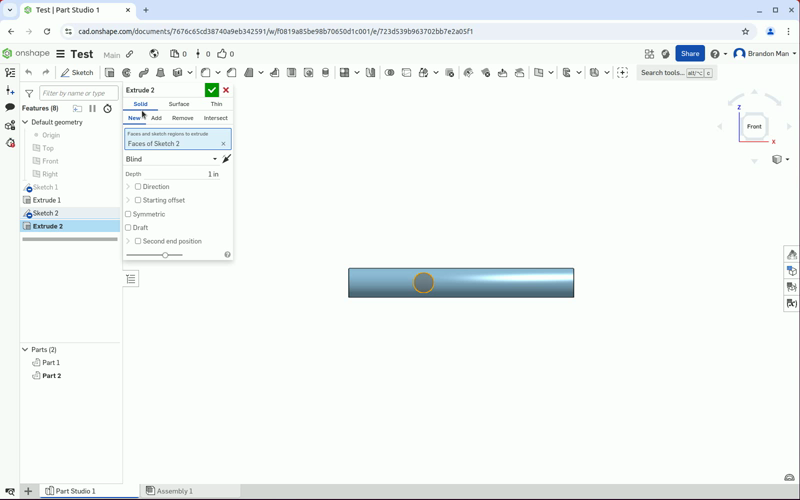
mouse_move(137, 120)
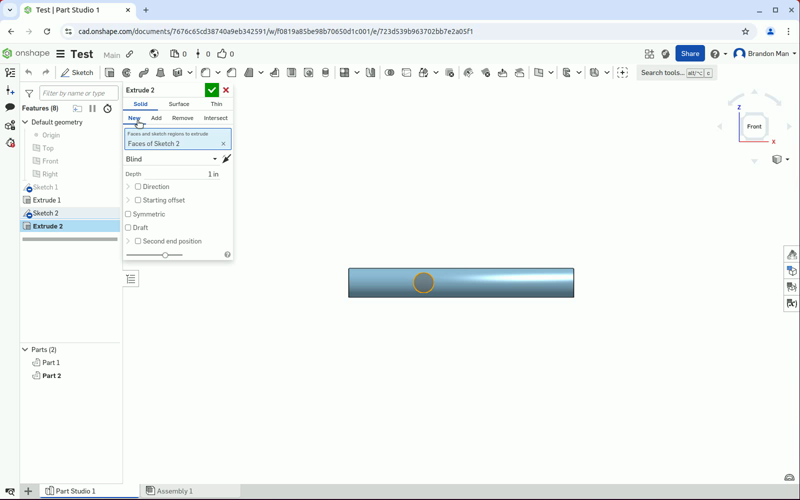
click(137, 120)
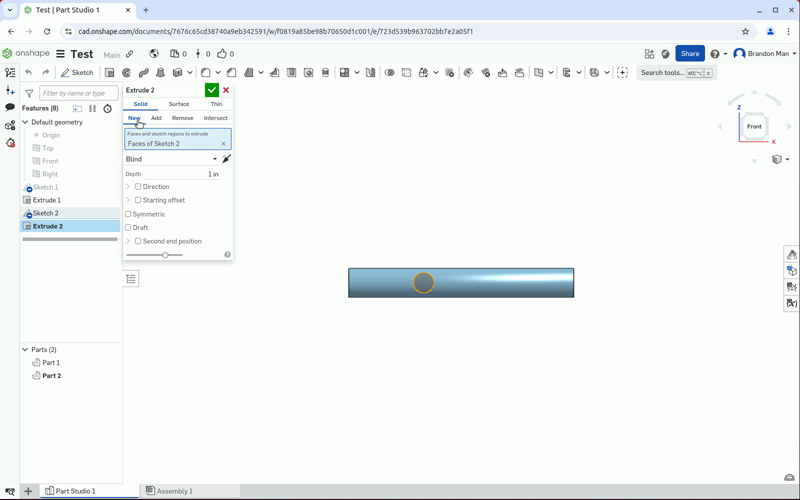
key(tab, 4)
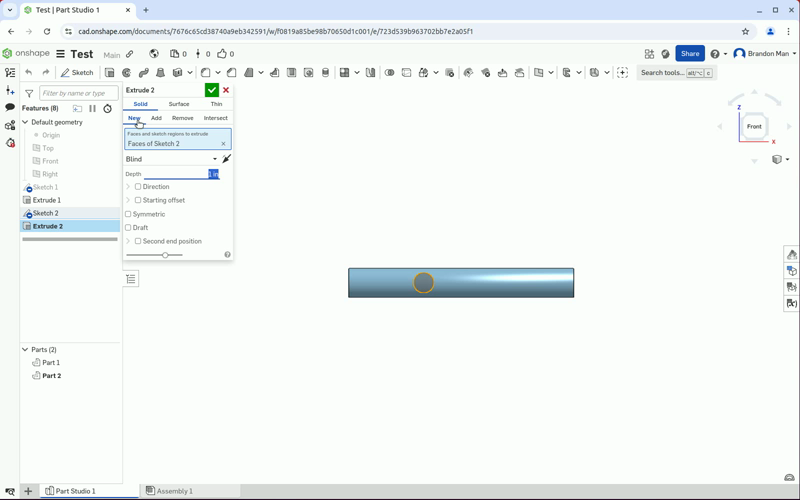
text(9.869)
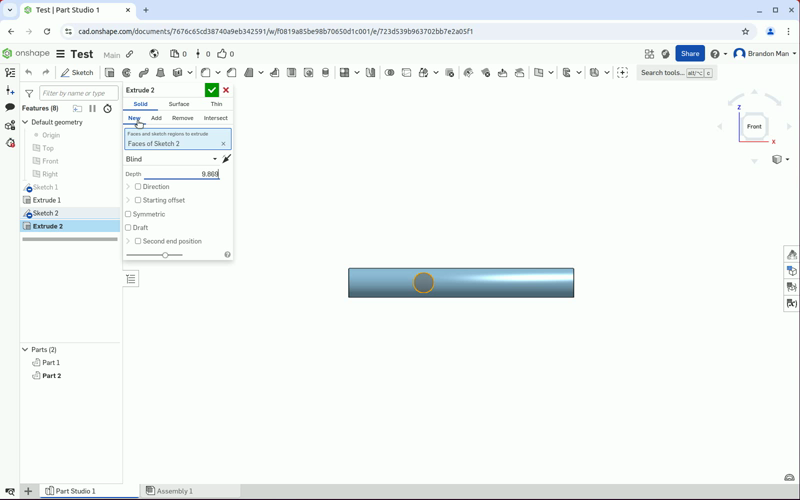
key(enter)
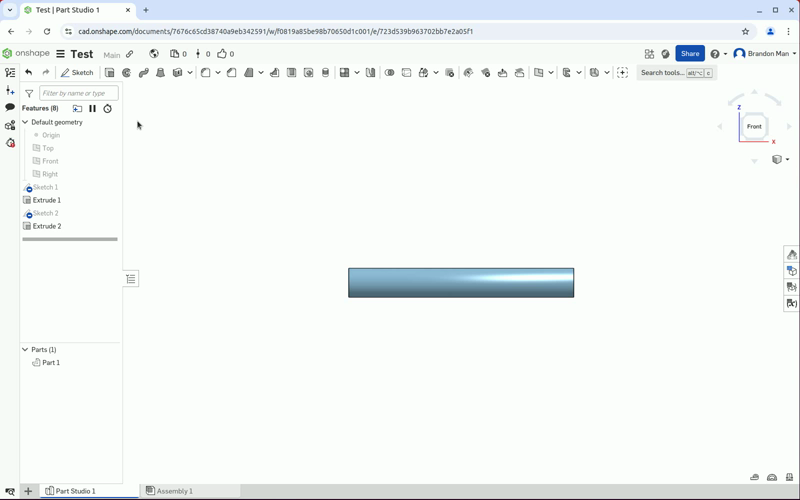
key(shift+h)
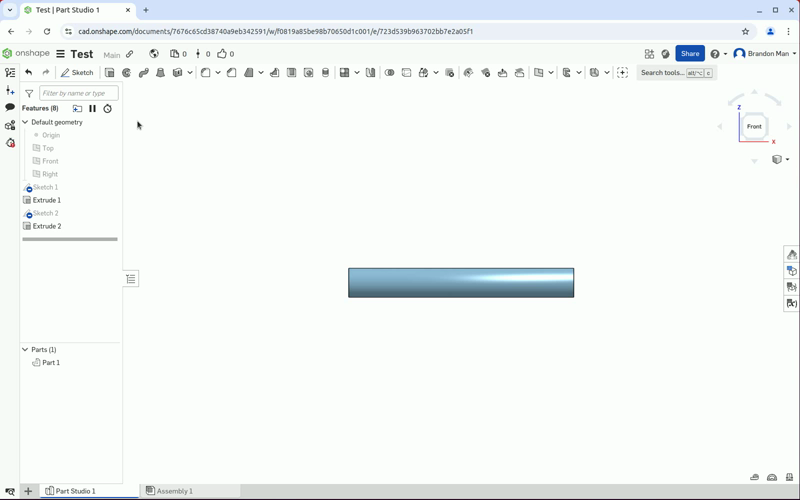
key(shift+h)
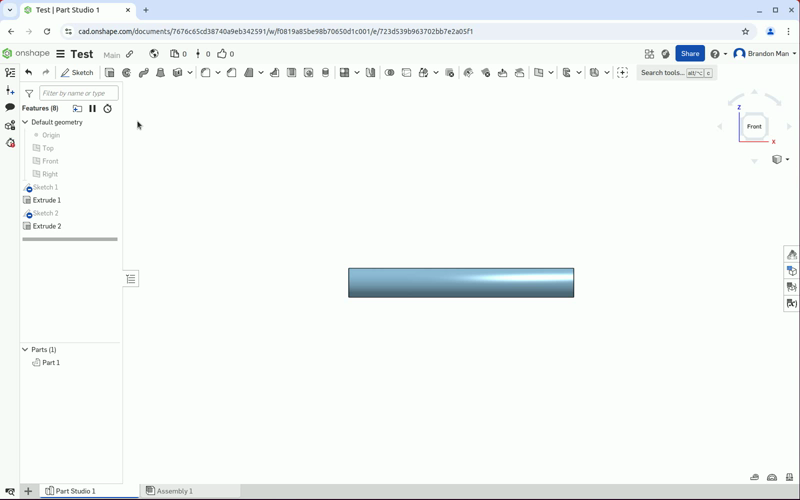
mouse_move(73, 189)
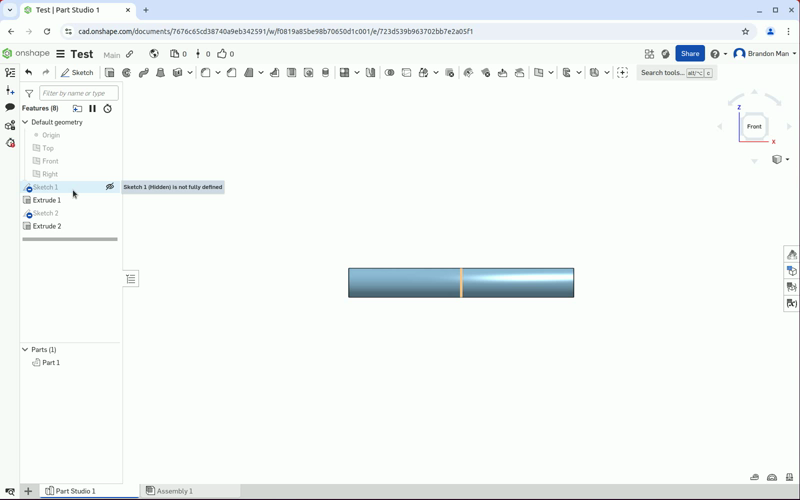
click(73, 189)
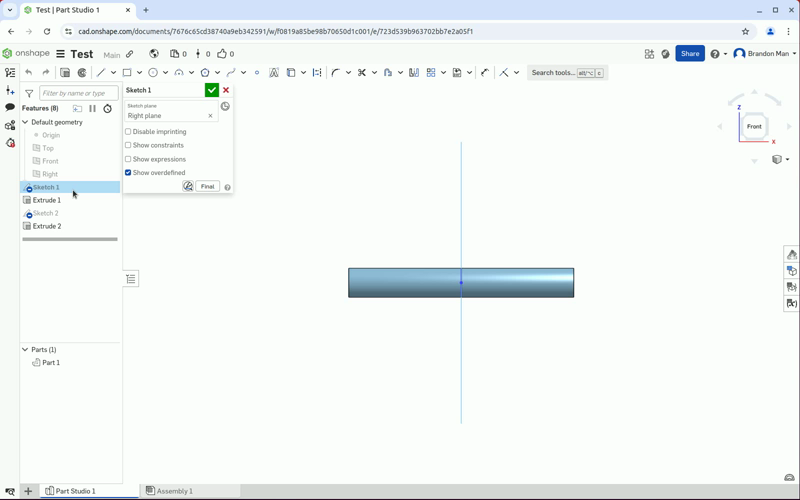
mouse_move(229, 92)
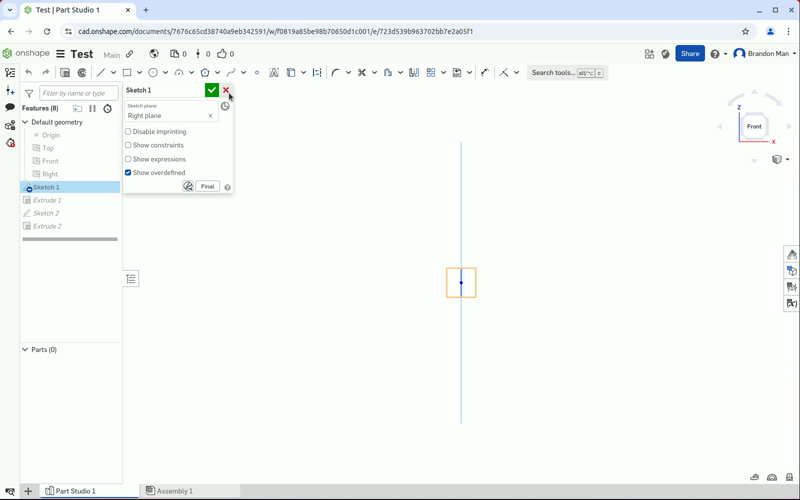
click(229, 92)
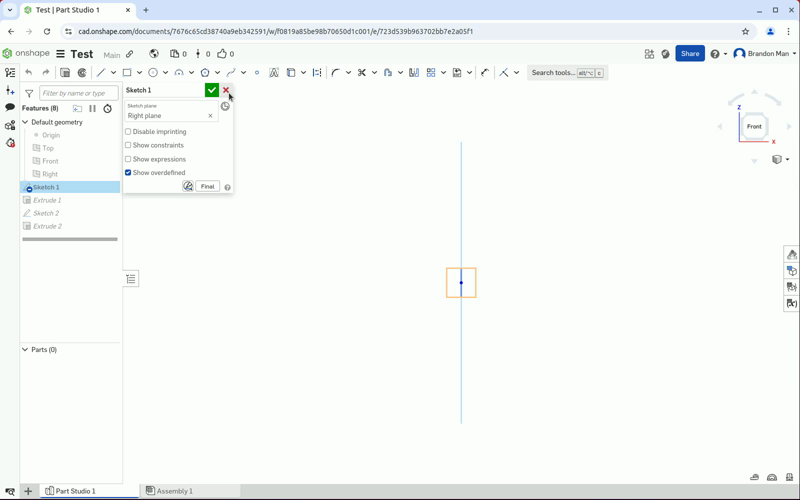
key(shift+s)
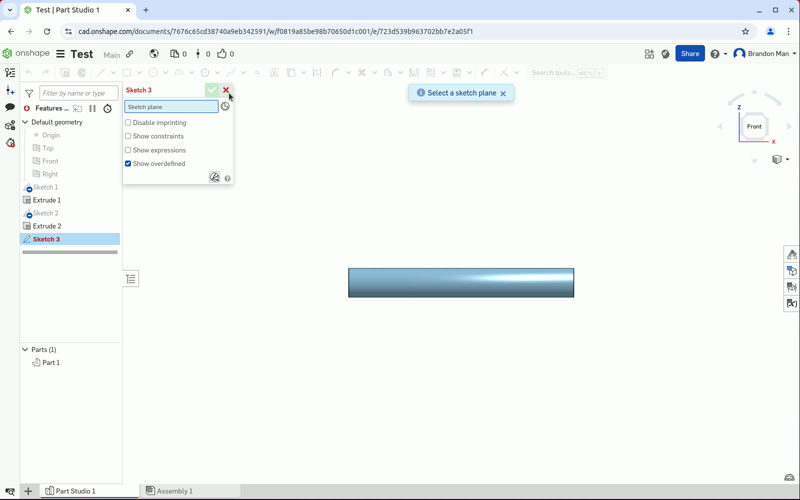
mouse_move(73, 163)
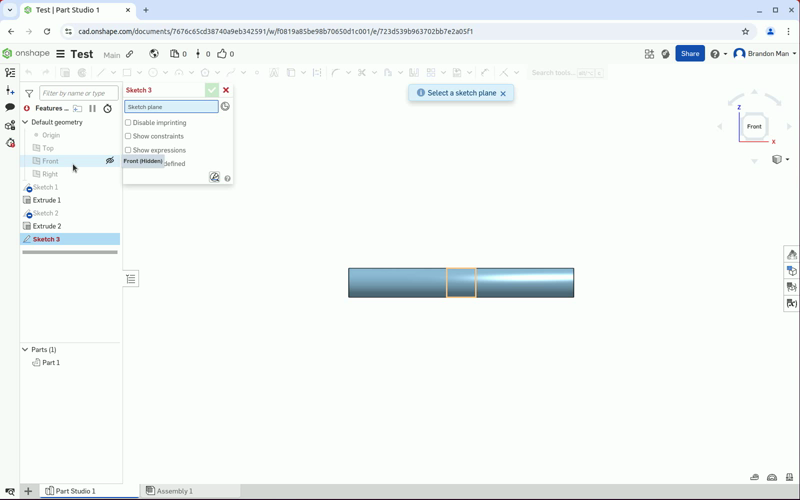
click(73, 163)
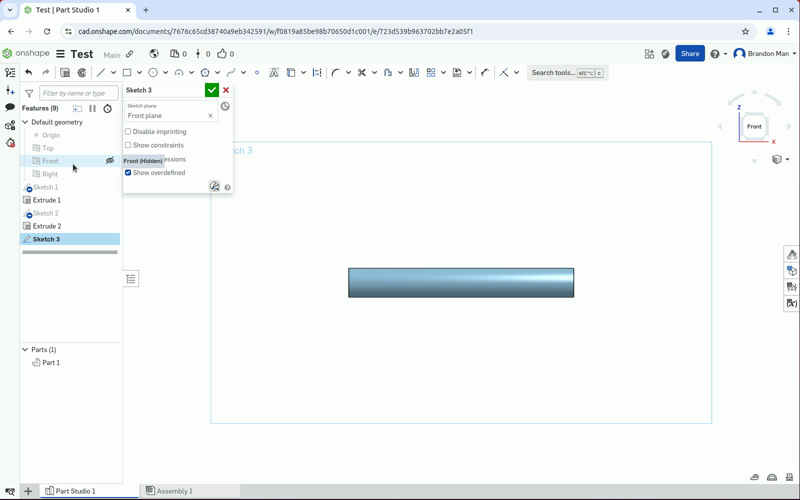
mouse_move(73, 352)
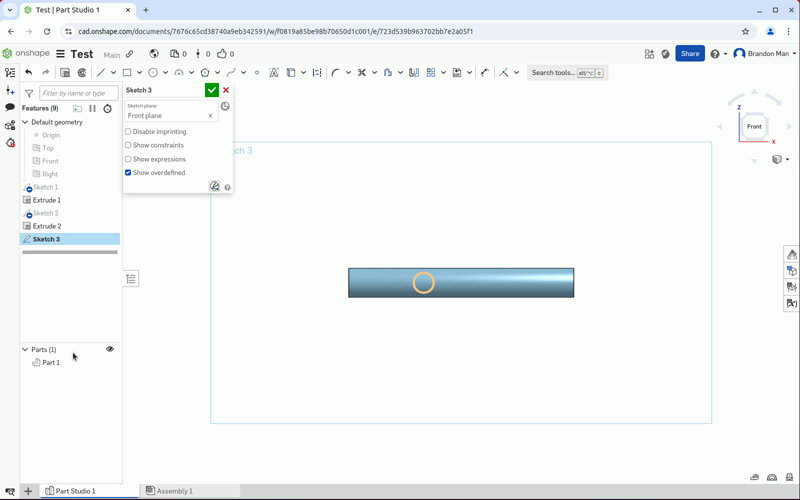
key(y)
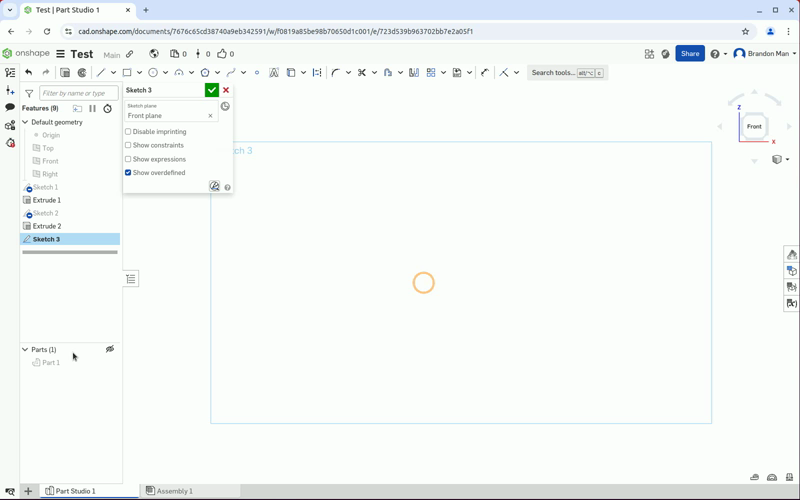
key(c)
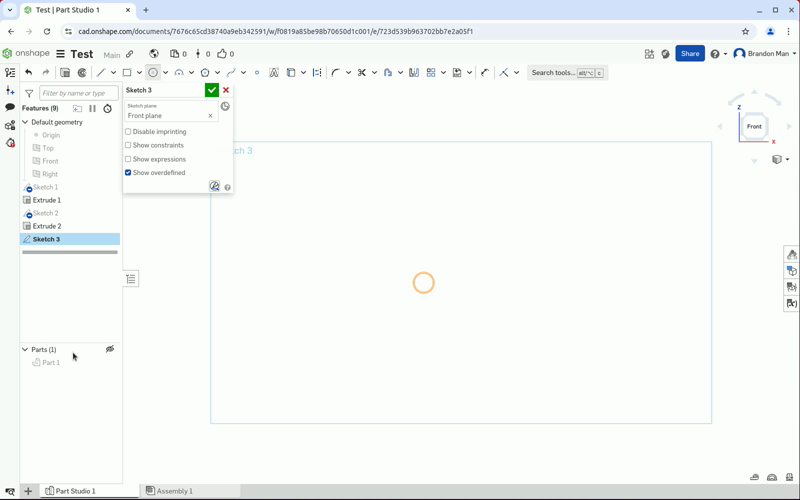
key_down(shift)
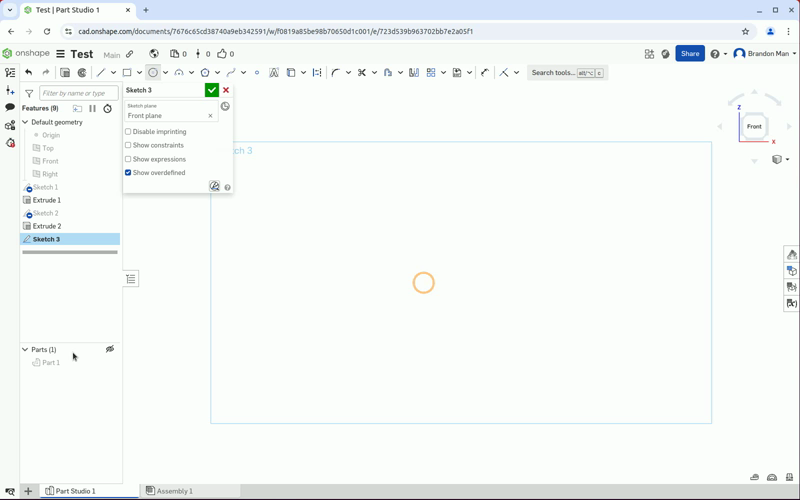
mouse_move(498, 282)
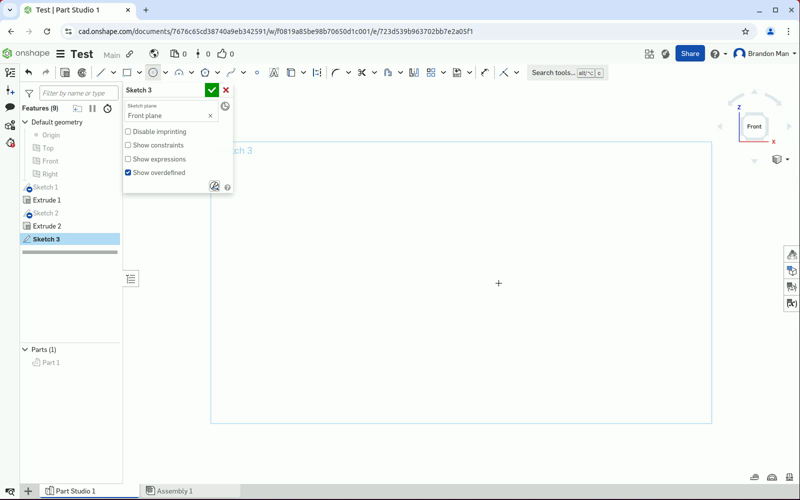
click(498, 282)
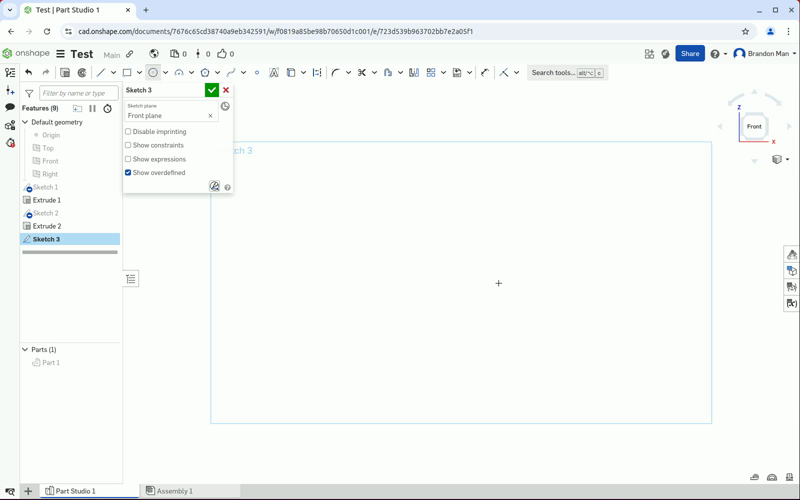
key_up(shift)
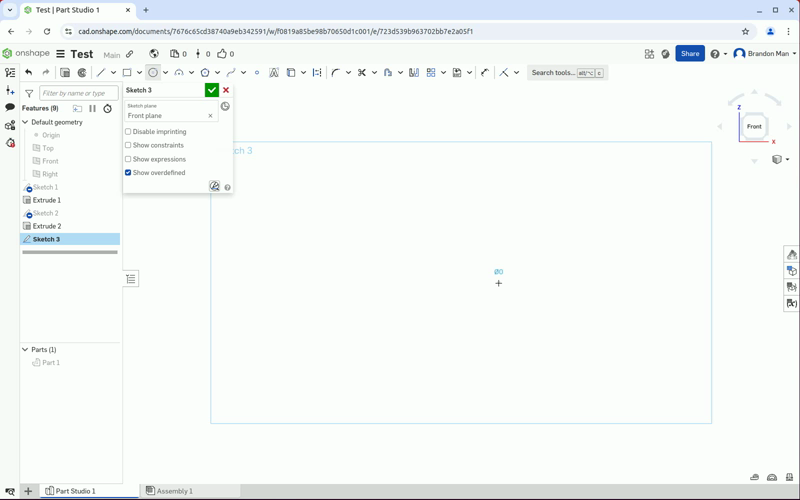
mouse_move(508, 282)
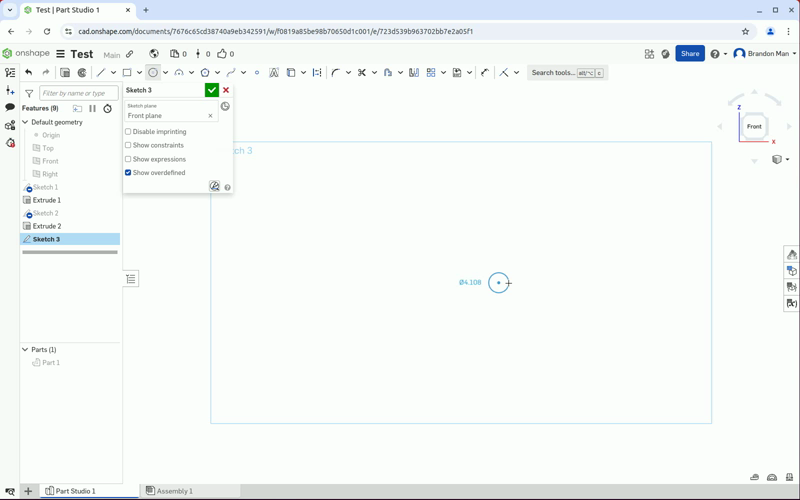
click(508, 282)
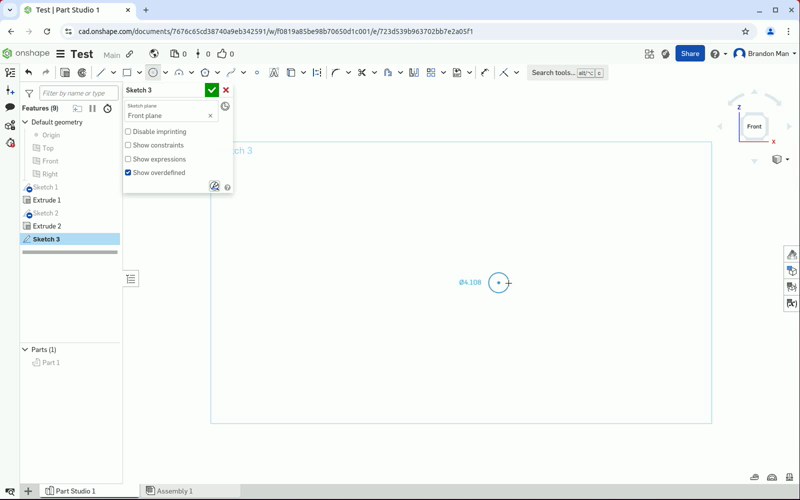
key(esc)
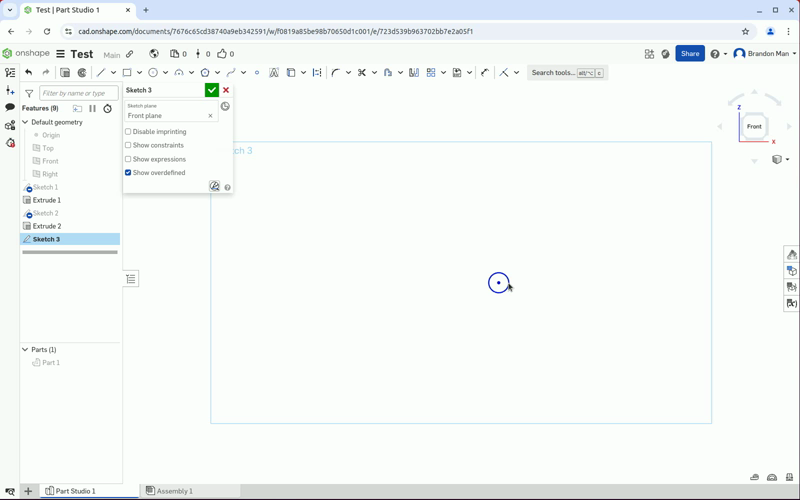
mouse_move(497, 289)
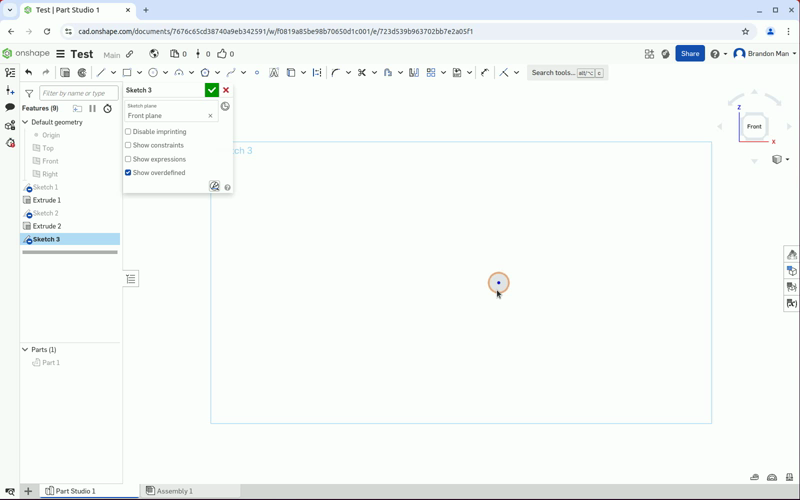
scroll(6)
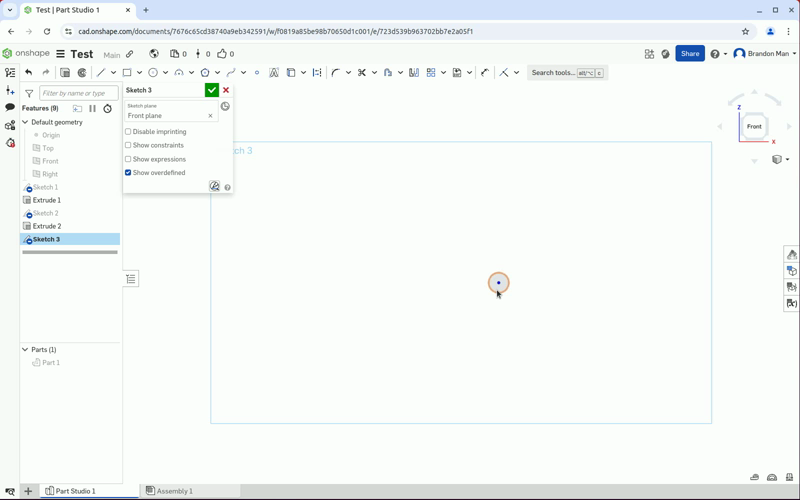
scroll(6)
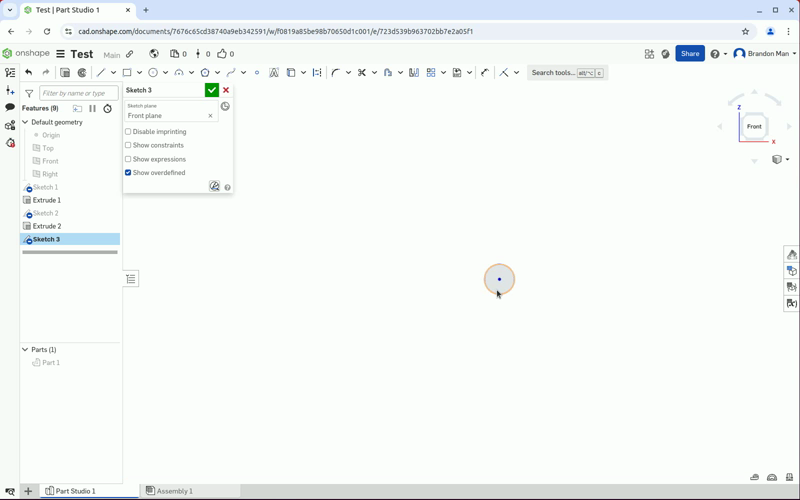
scroll(6)
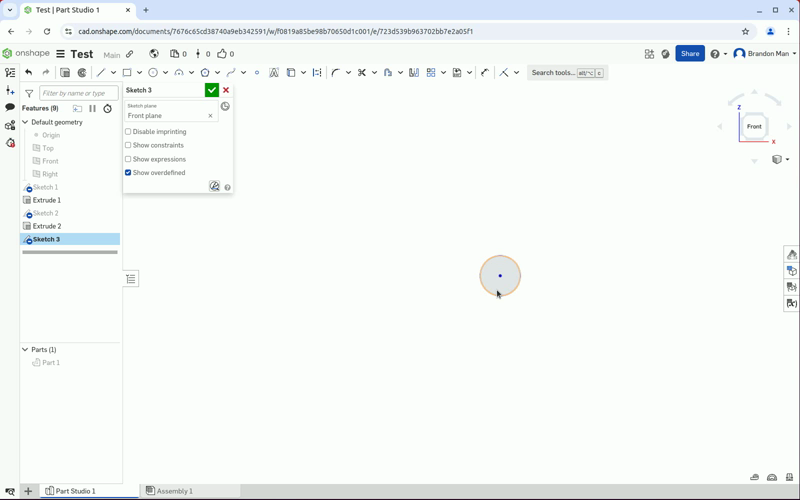
scroll(6)
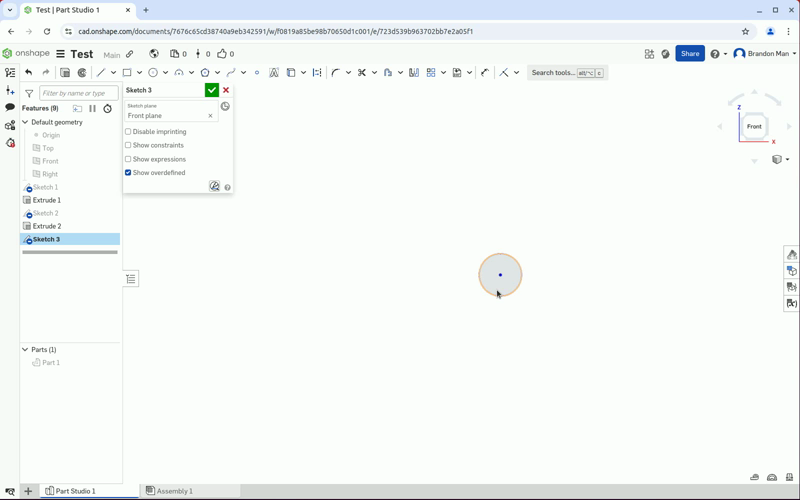
scroll(6)
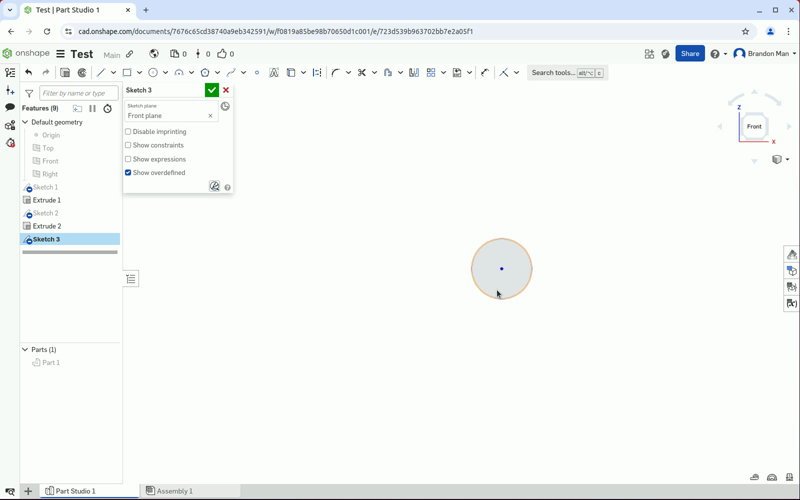
scroll(6)
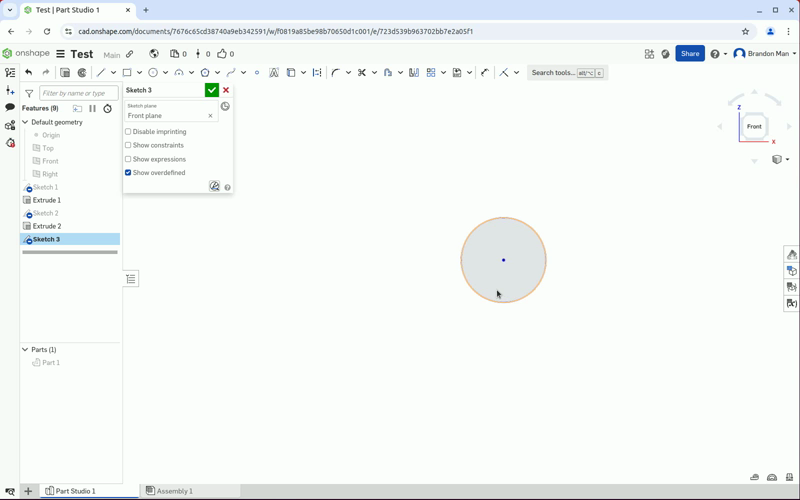
scroll(6)
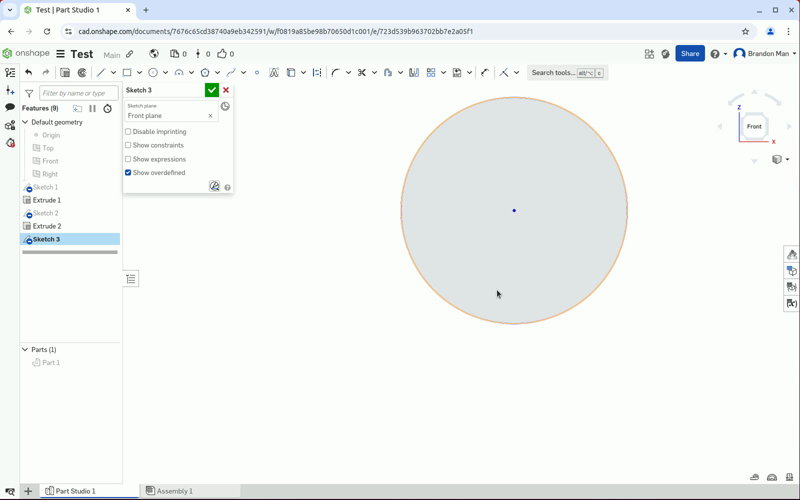
click(497, 289)
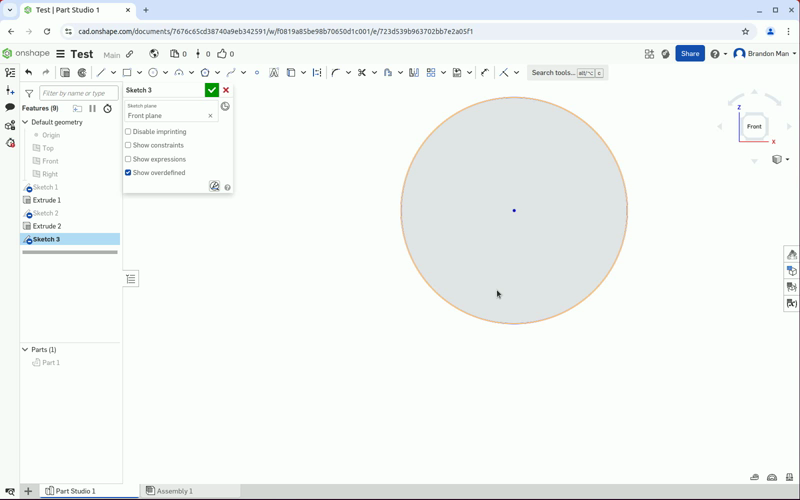
scroll(-6)
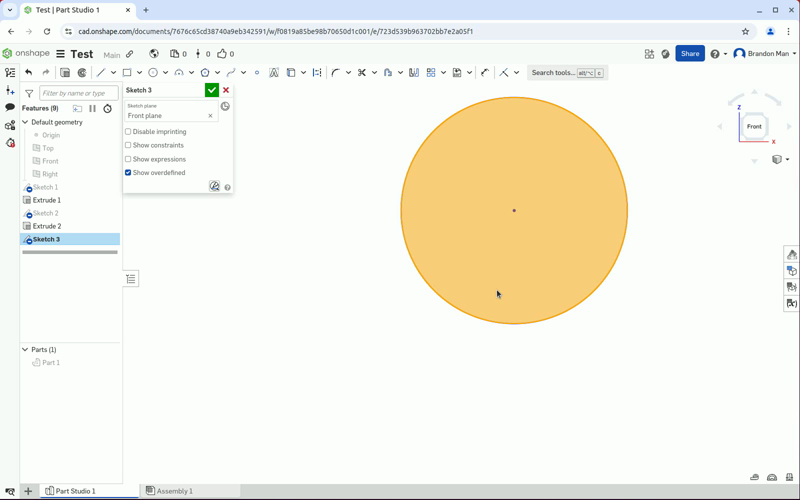
scroll(-6)
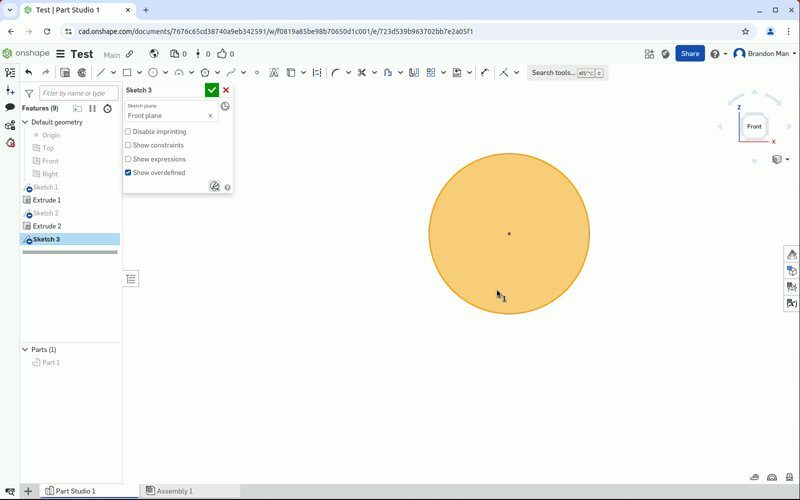
scroll(-6)
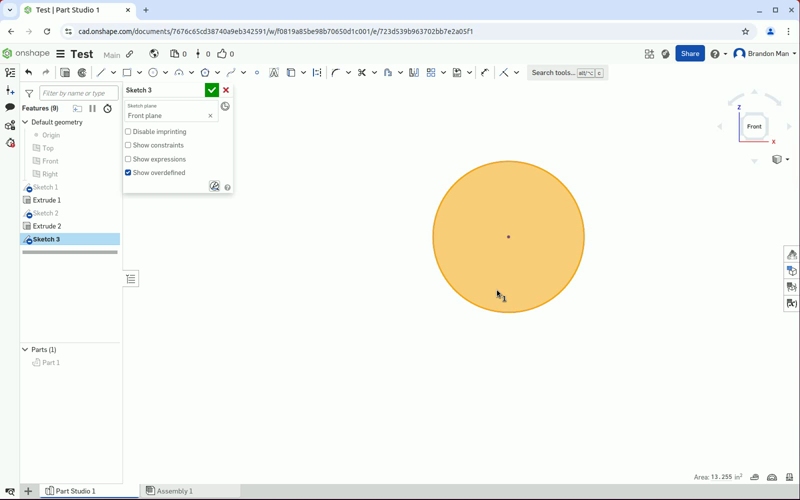
scroll(-6)
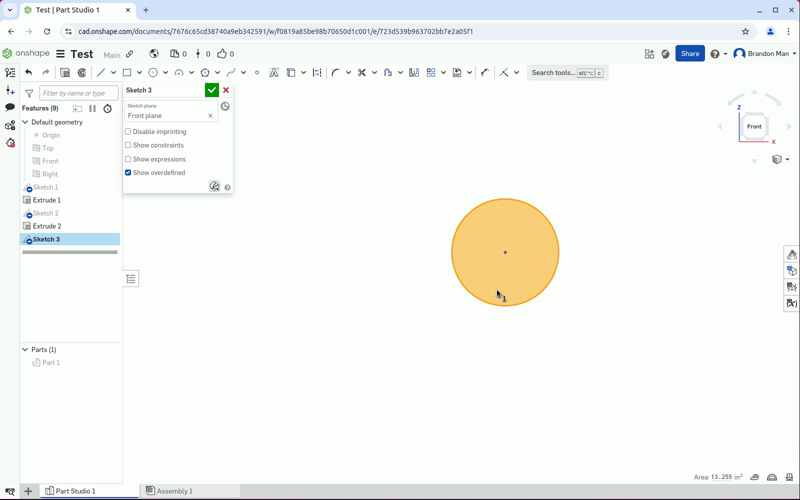
scroll(-6)
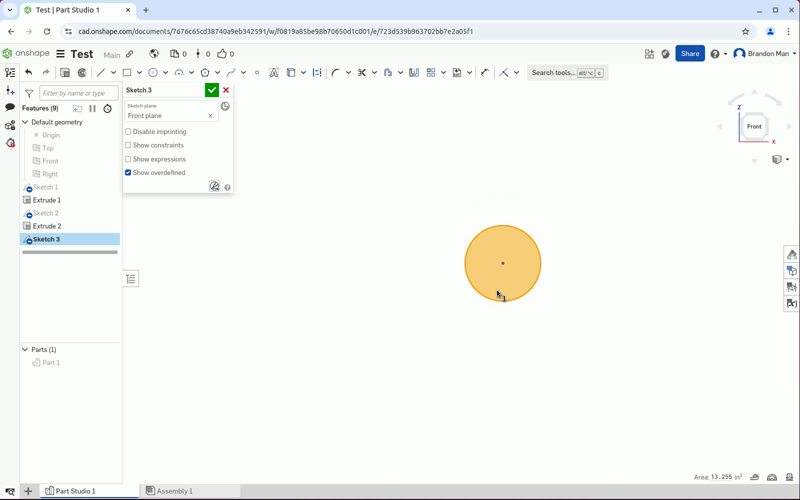
scroll(-6)
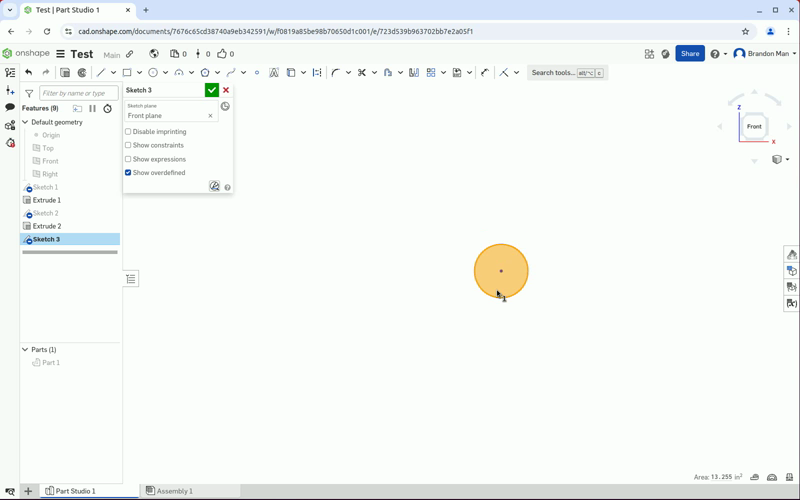
scroll(-6)
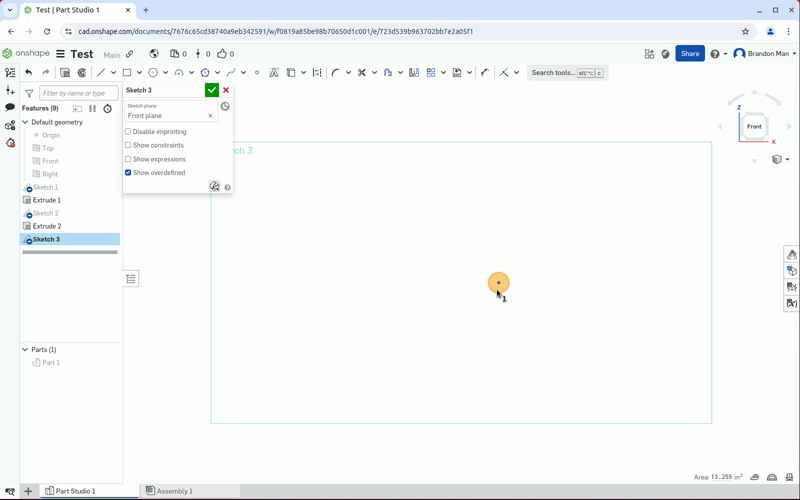
mouse_move(73, 352)
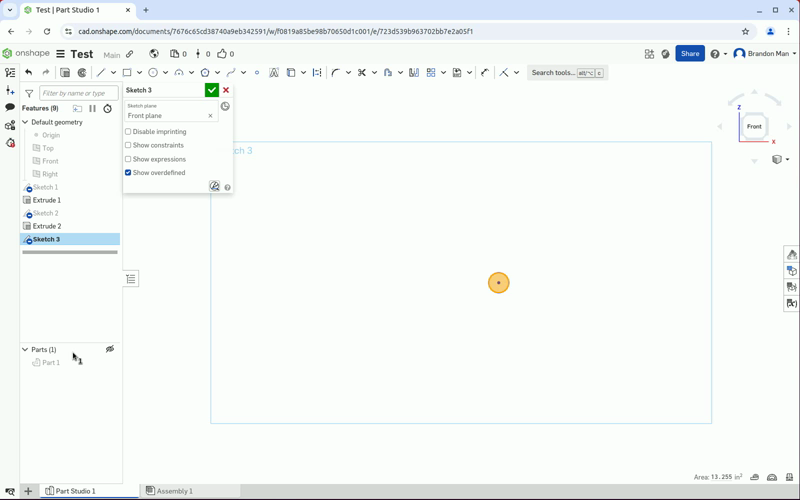
key(shift+y)
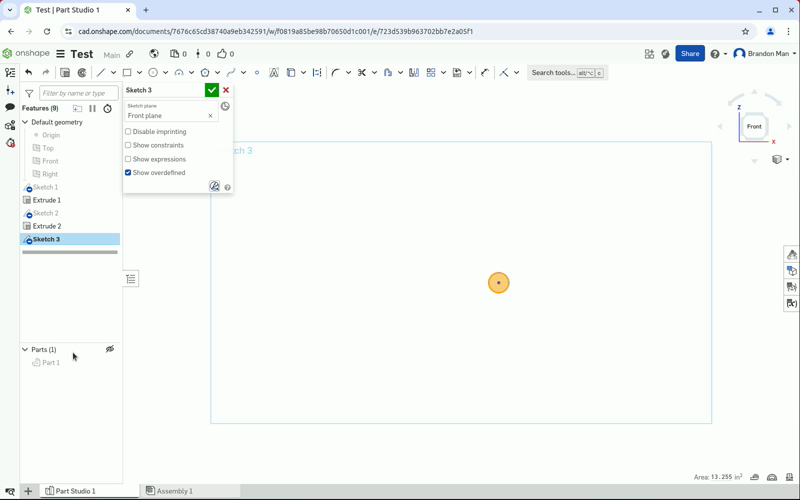
key(shift+e)
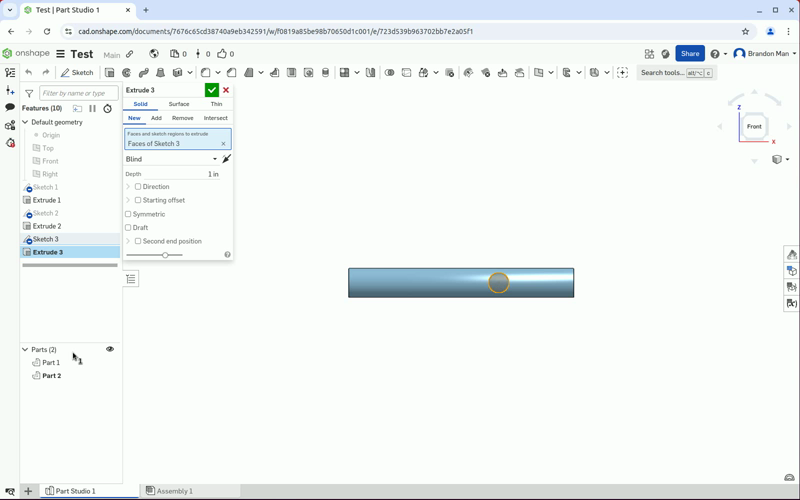
mouse_move(143, 106)
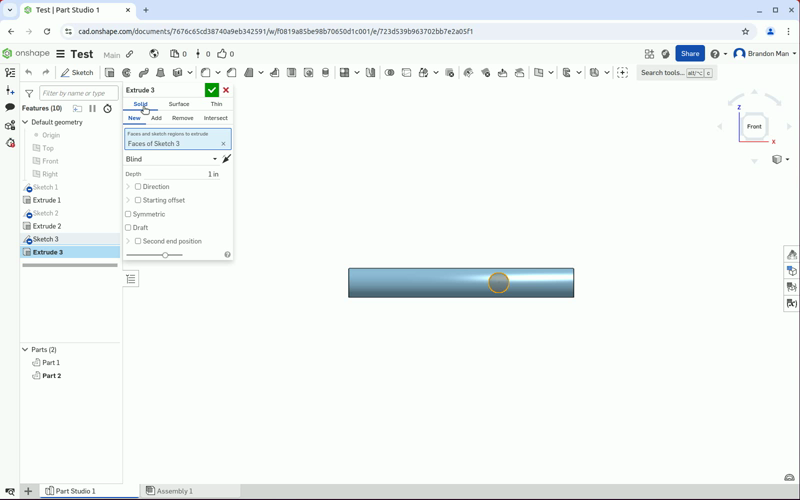
click(143, 106)
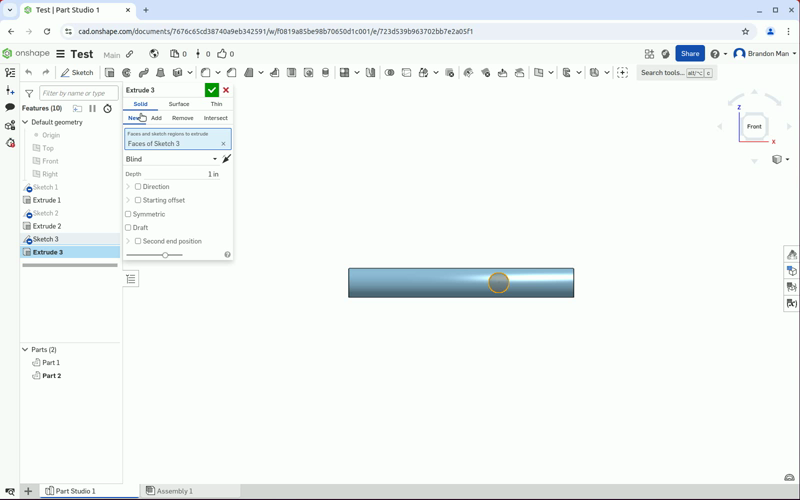
mouse_move(137, 120)
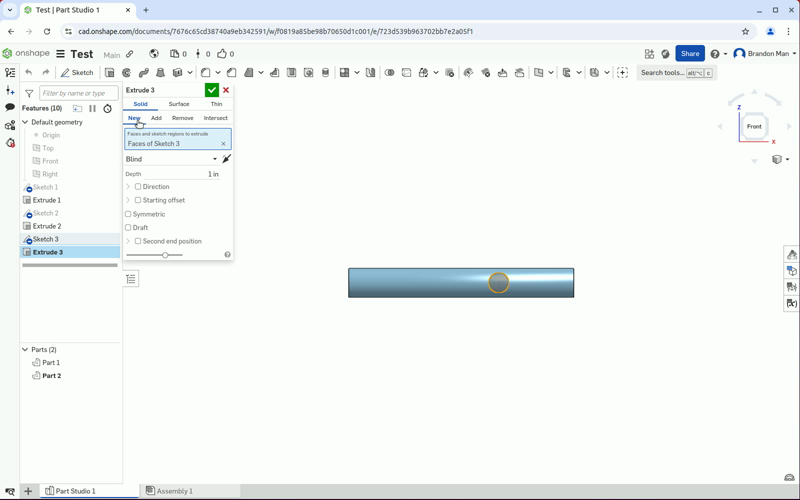
click(137, 120)
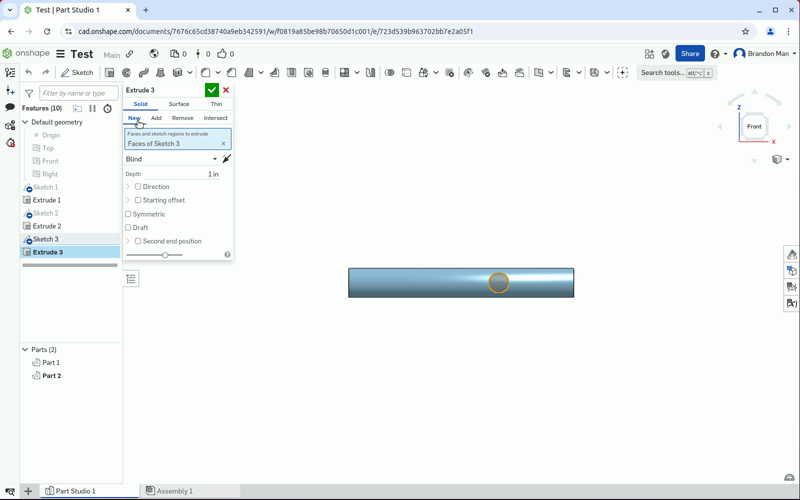
key(tab, 4)
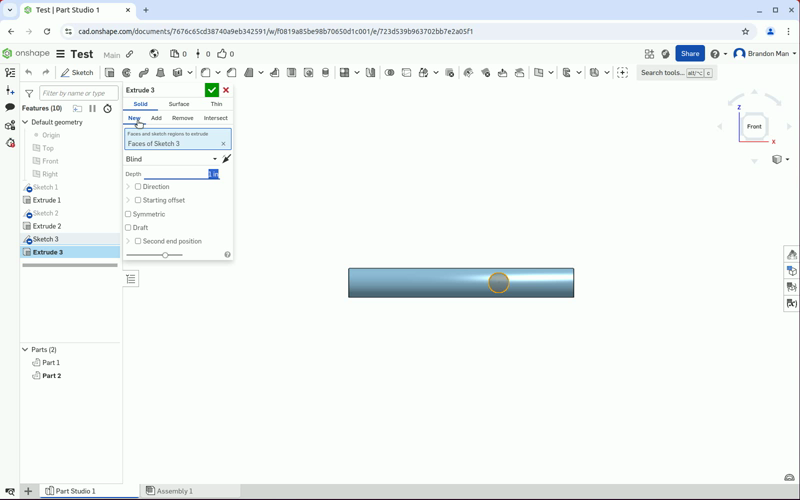
text(9.869)
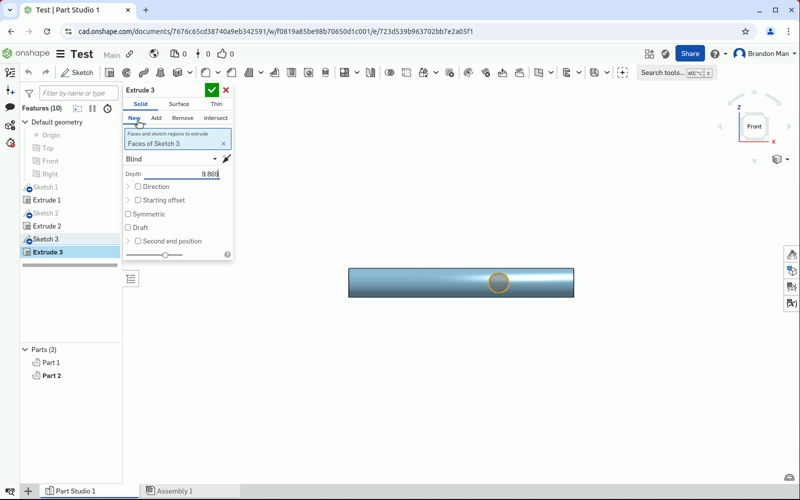
key(enter)
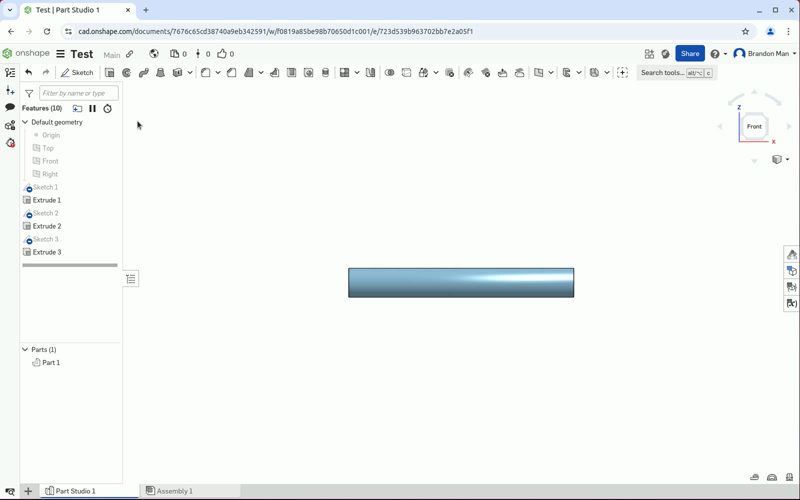
key(shift+h)
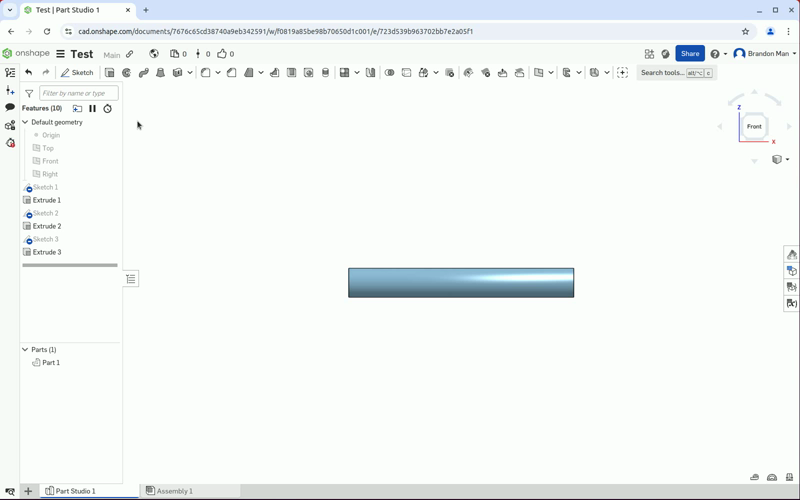
key(shift+h)
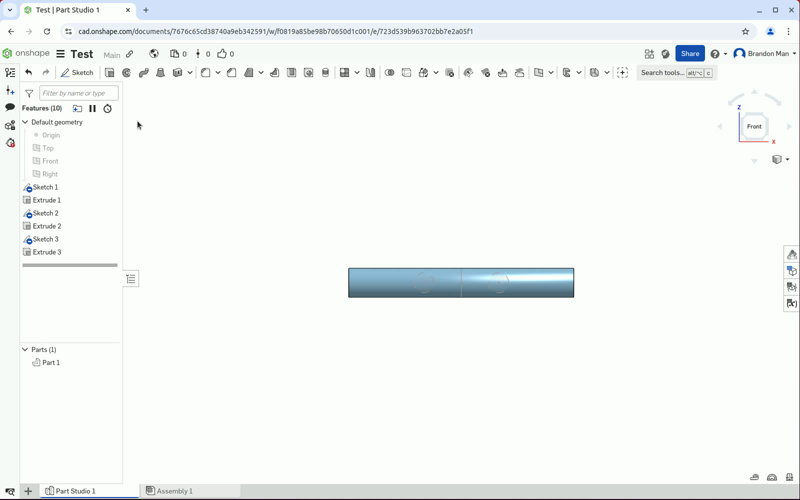
key(shift+7)
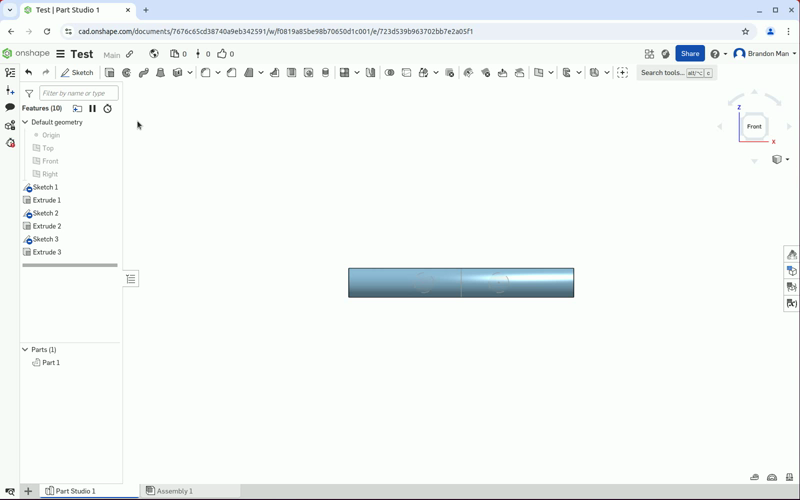
key(left, 2)
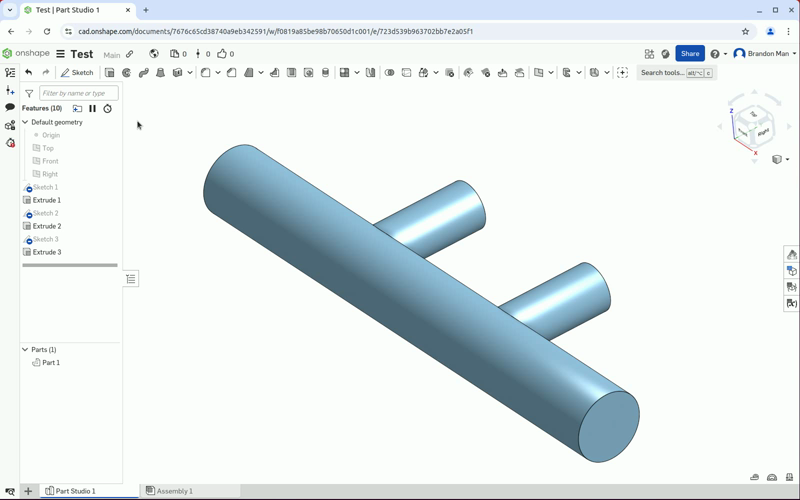
key(down, 2)
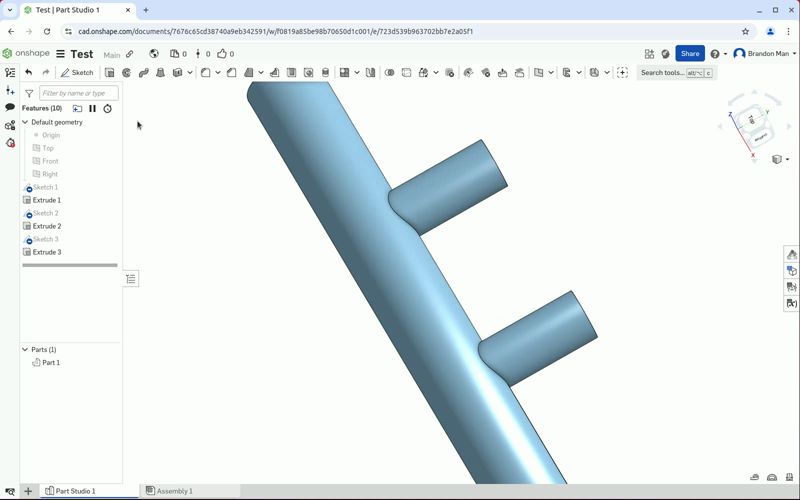
key(up, 2)
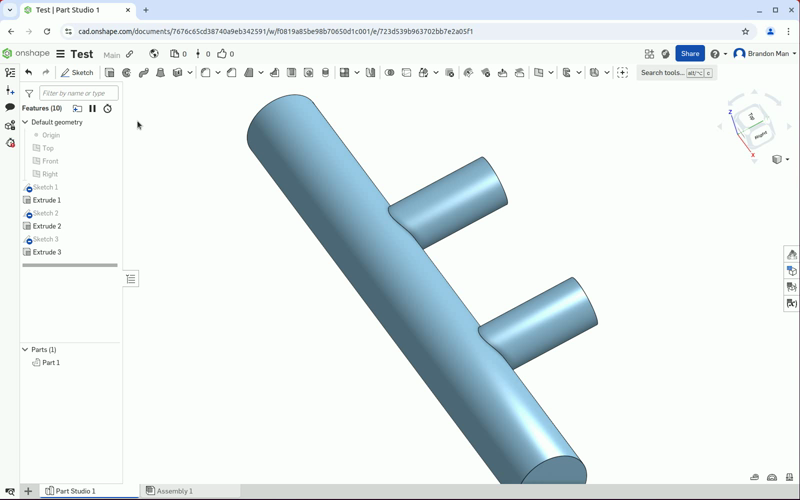
key(right, 2)
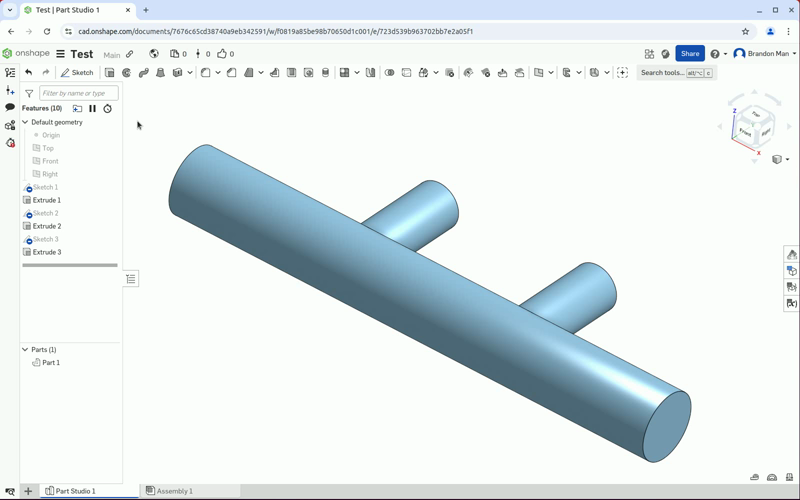
mouse_move(73, 189)
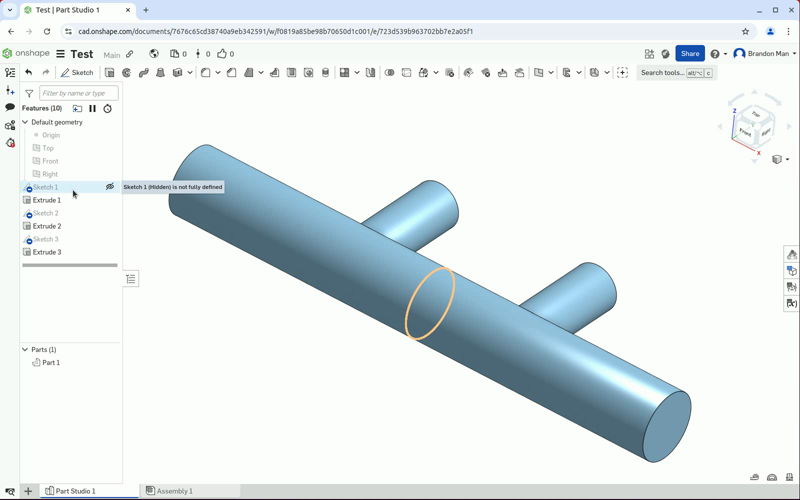
click(73, 189)